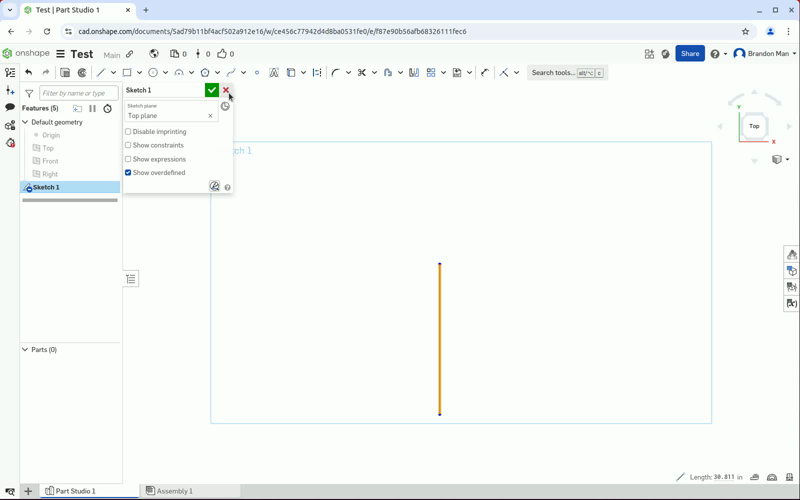
key(shift+h)
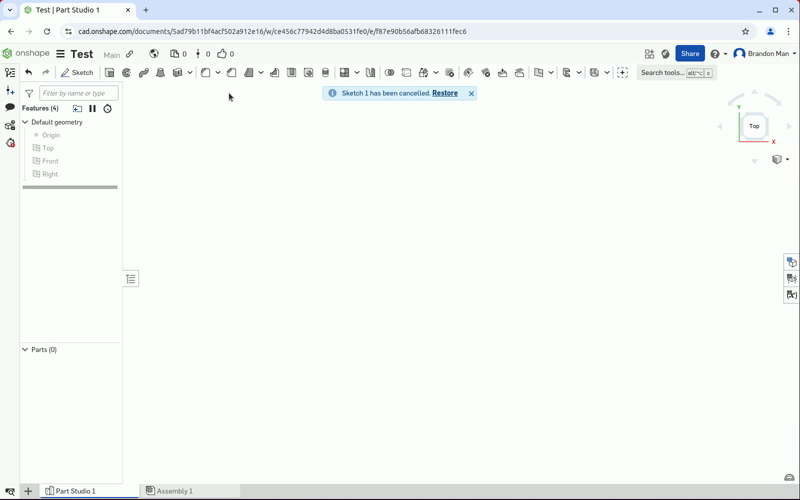
mouse_move(73, 352)
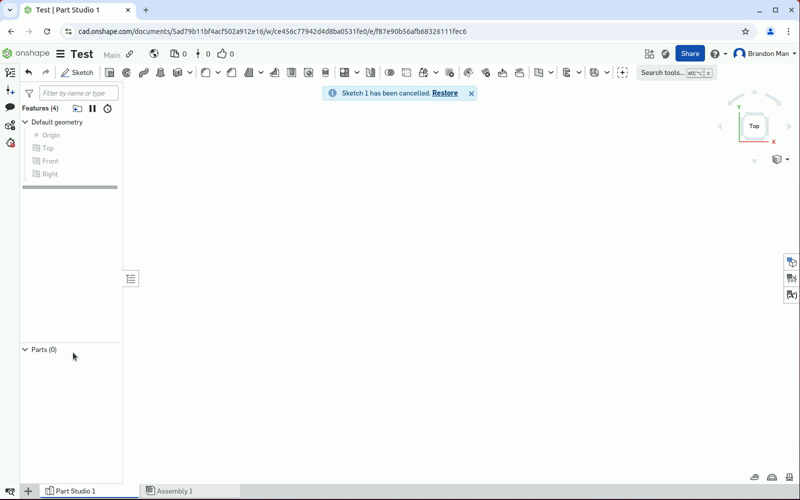
key(y)
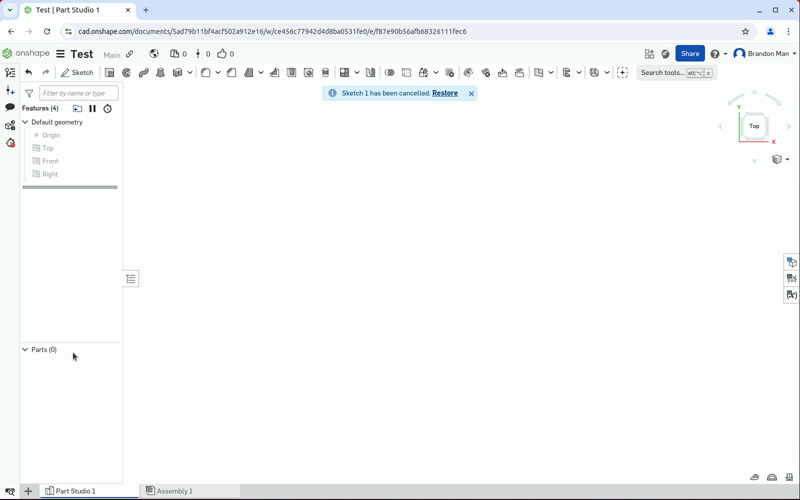
key(shift+p)
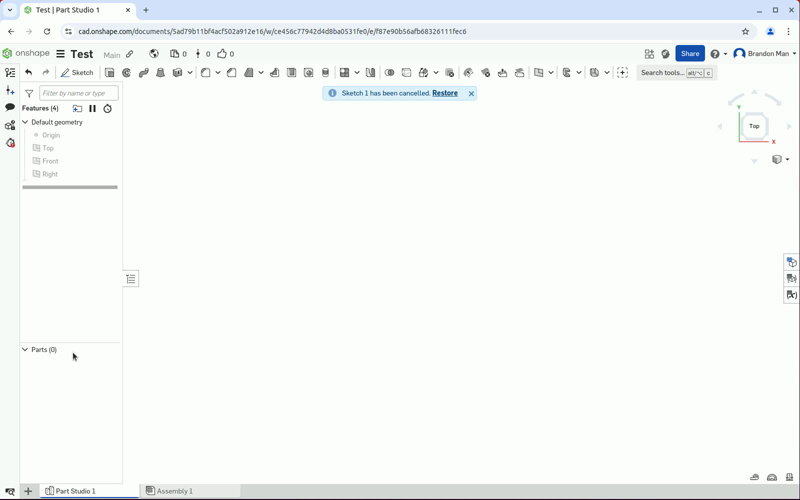
key(space)
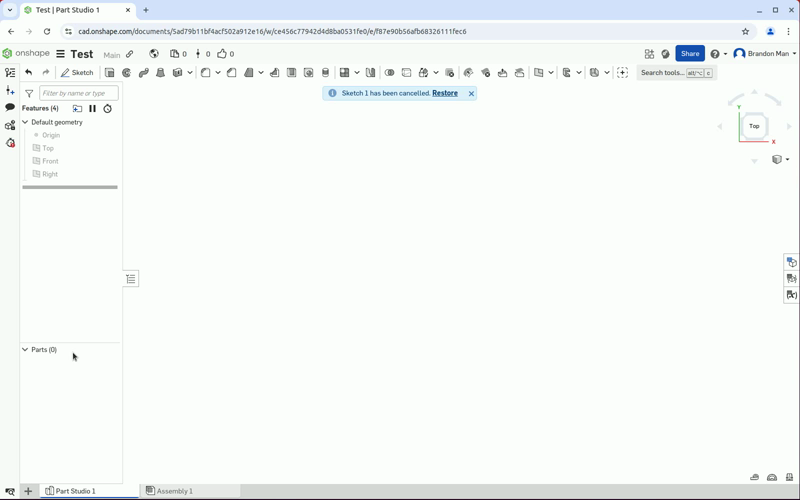
key_down(shift)
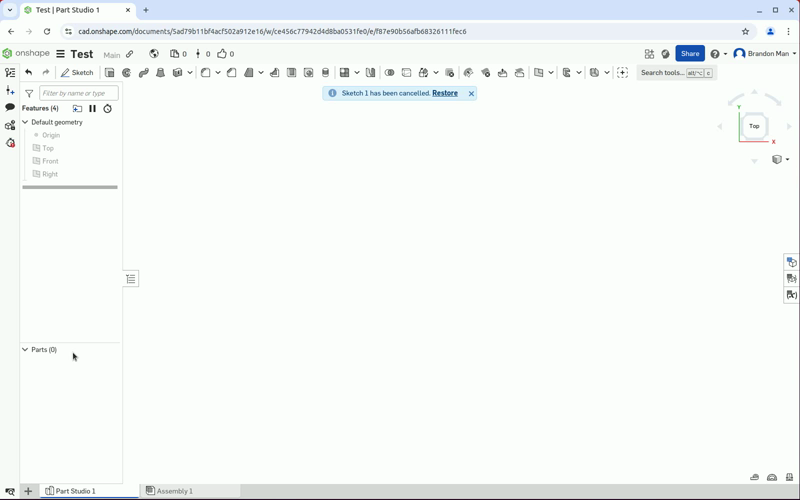
key(up)
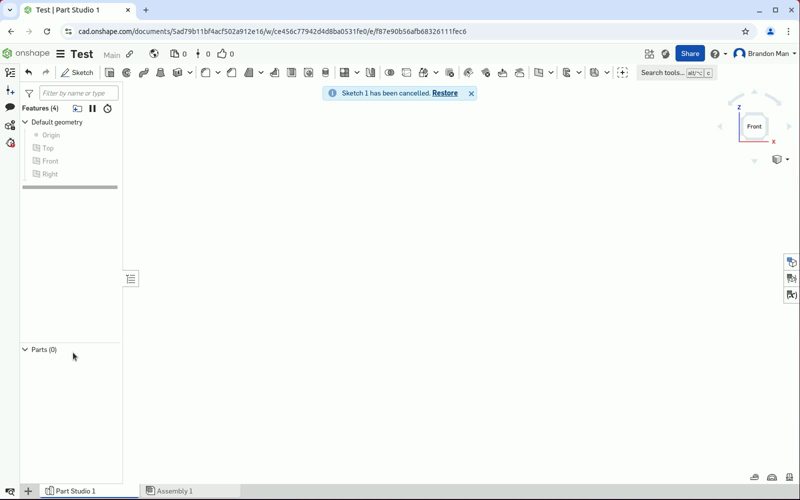
key_up(shift)
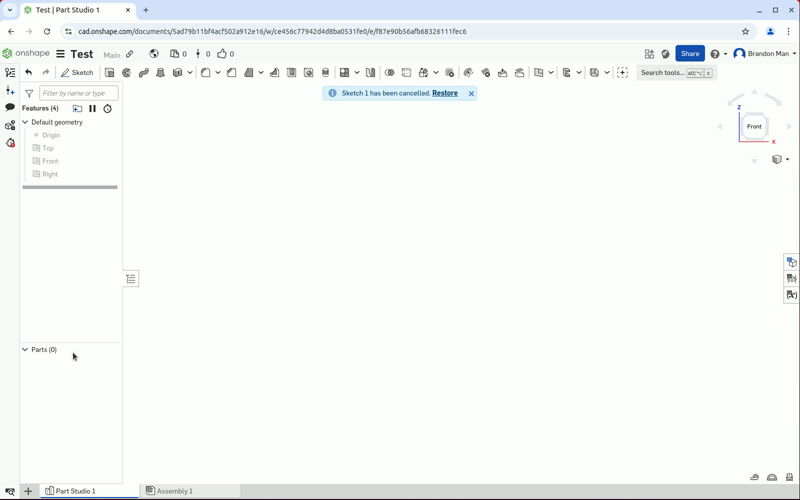
mouse_move(73, 352)
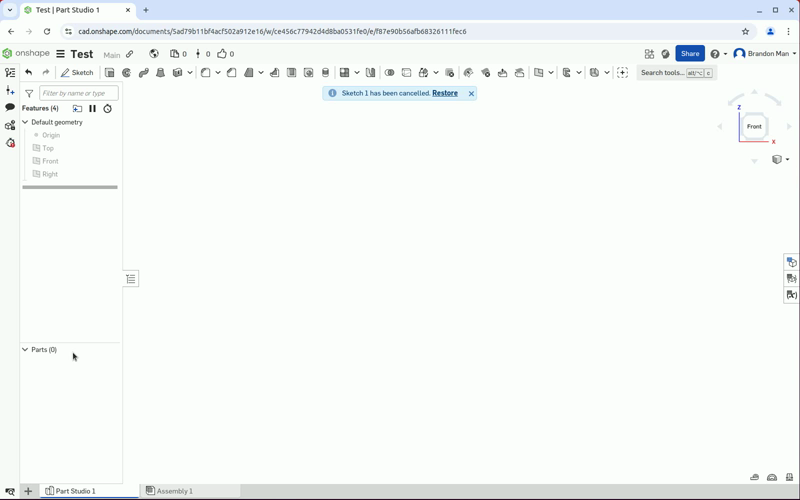
key(shift+y)
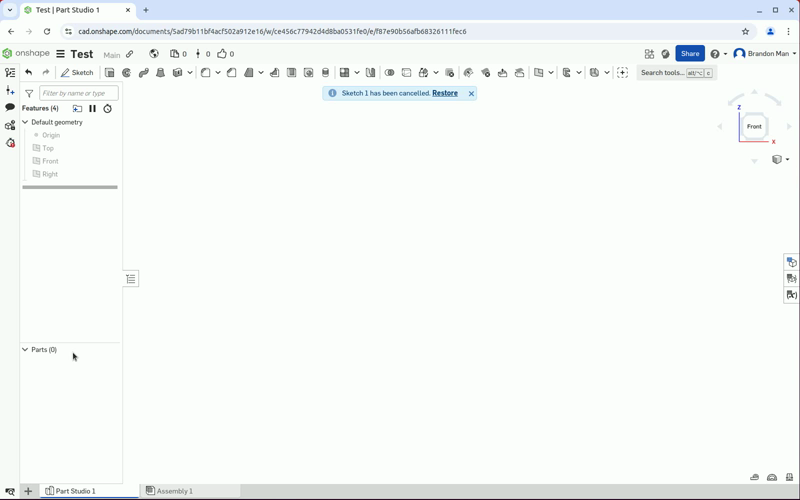
key(shift+s)
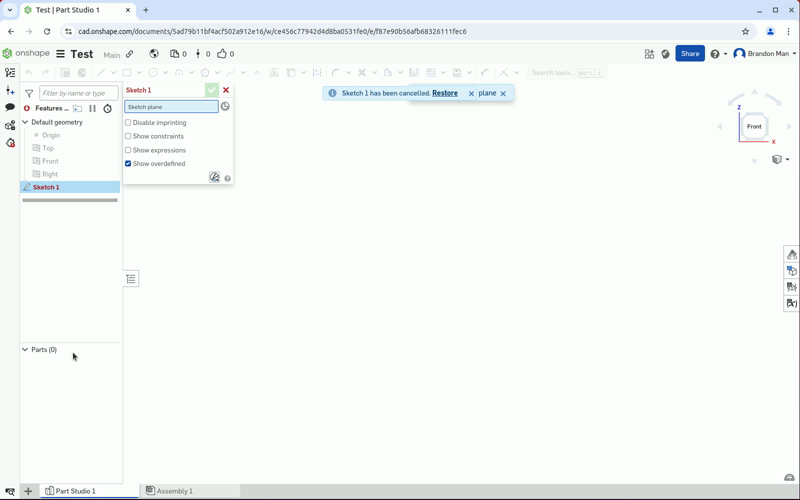
mouse_move(73, 163)
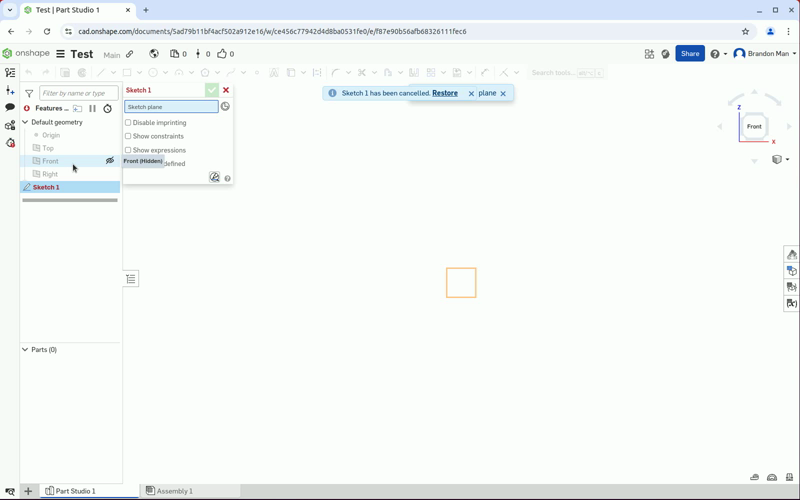
click(73, 163)
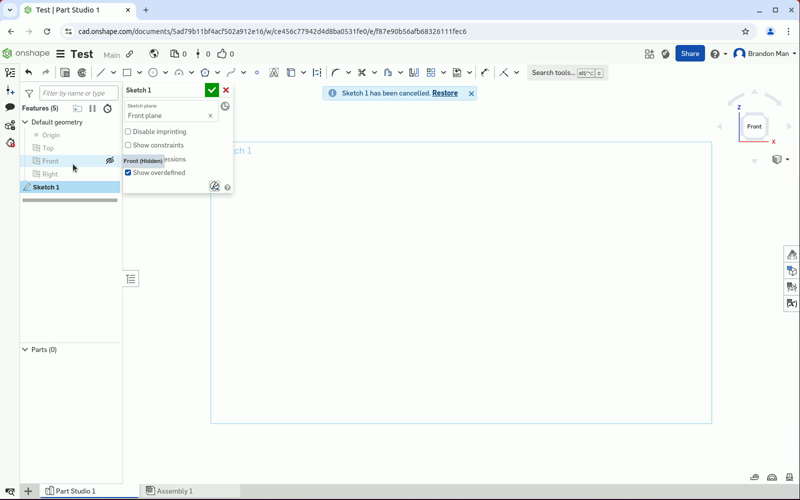
mouse_move(73, 352)
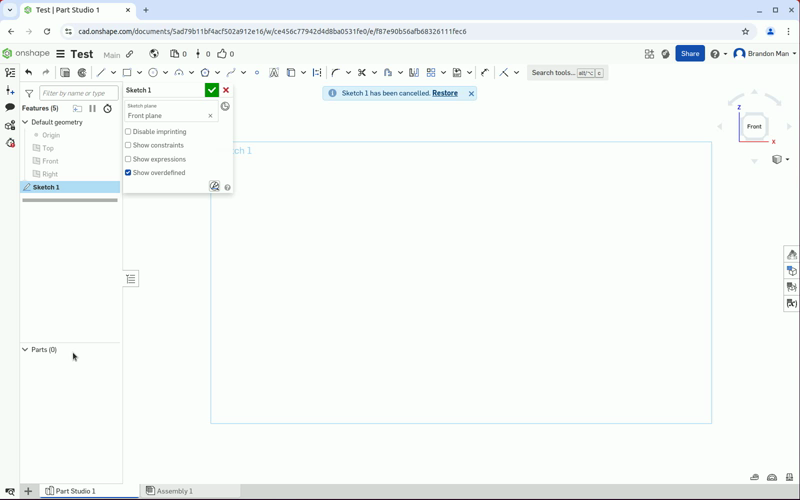
key(y)
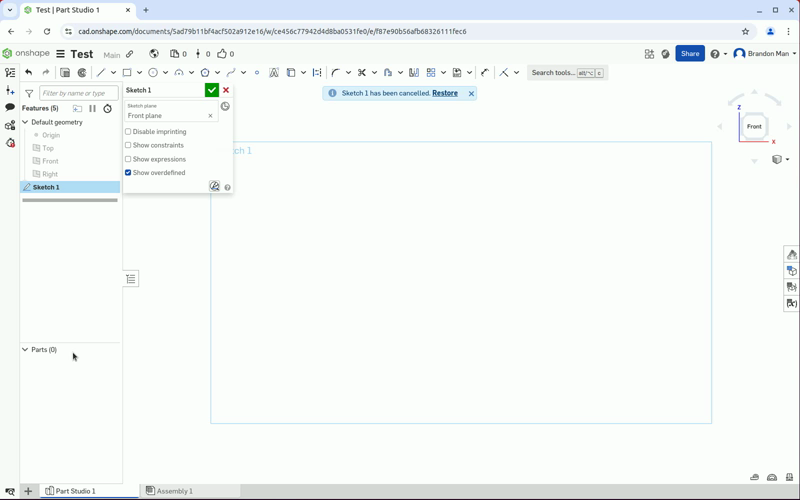
key(l)
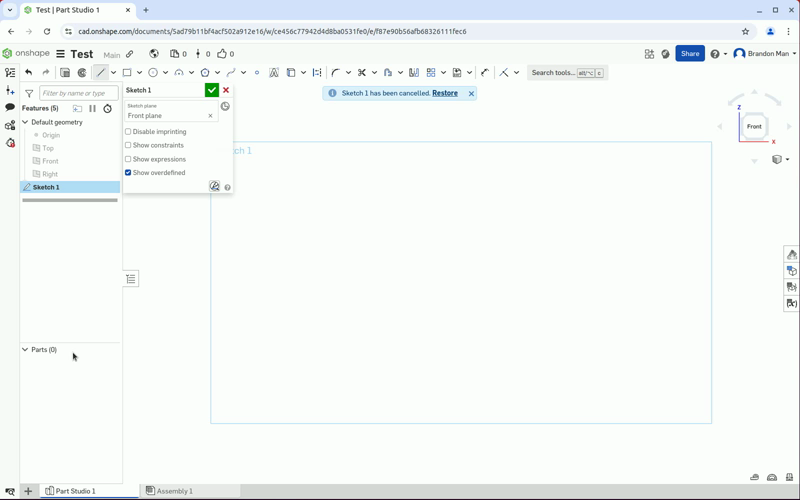
key_down(shift)
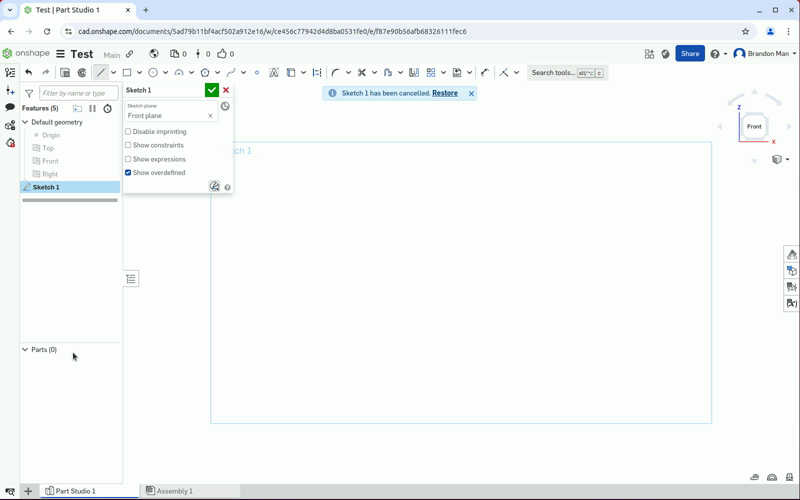
mouse_move(422, 366)
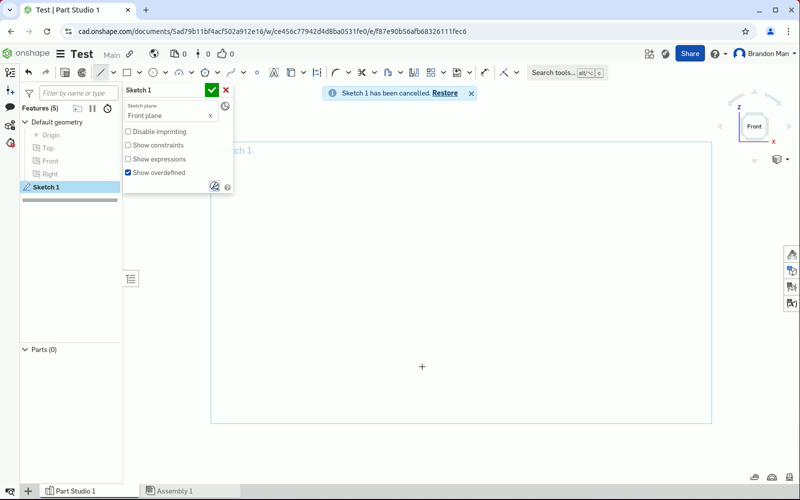
click(422, 366)
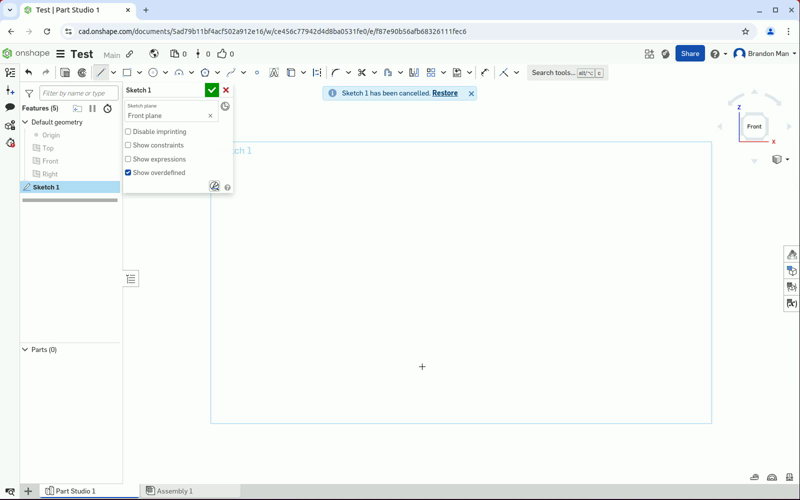
key_up(shift)
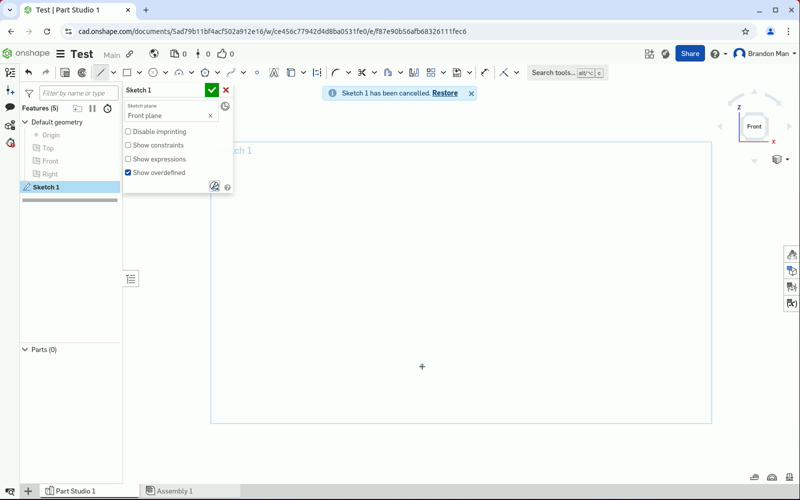
key_down(shift)
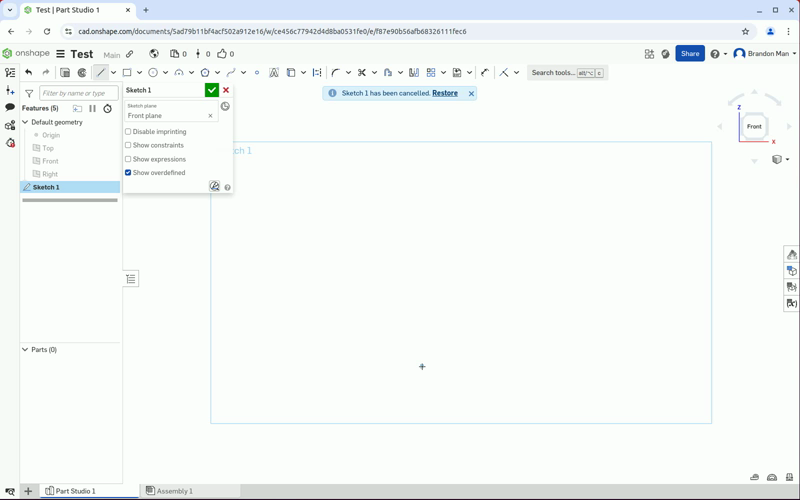
mouse_move(573, 366)
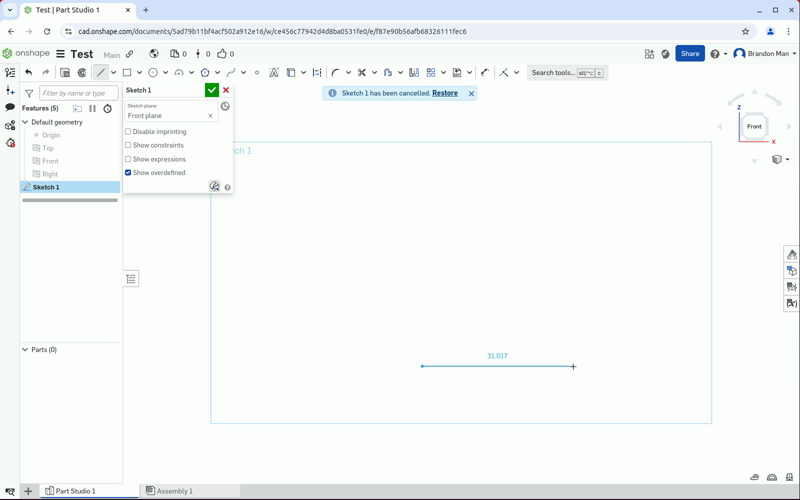
click(573, 366)
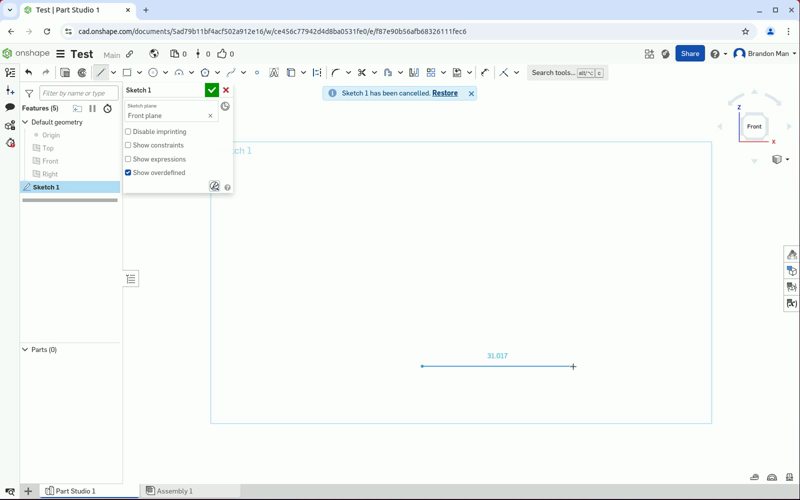
key_up(shift)
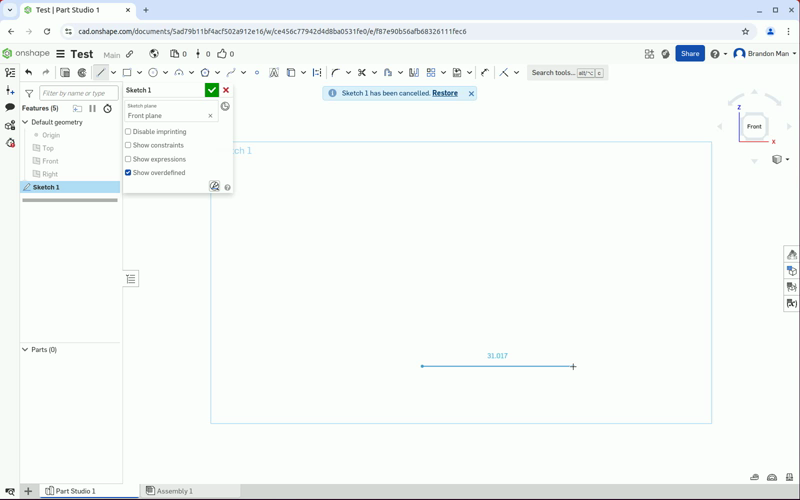
key_down(shift)
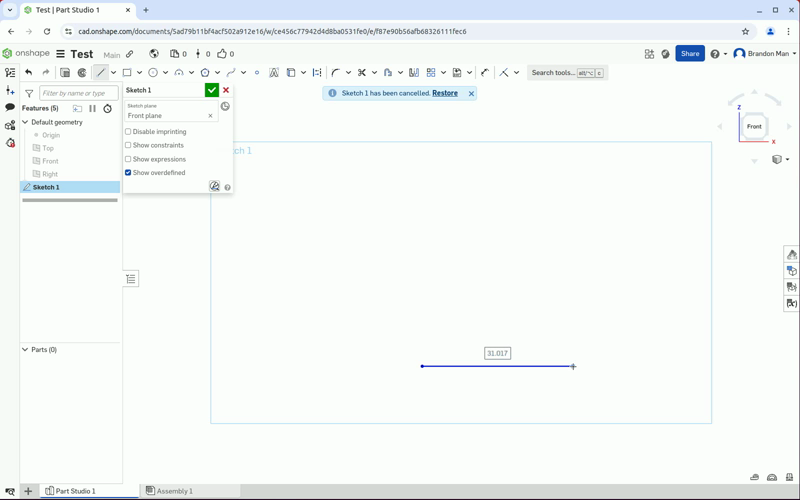
mouse_move(573, 252)
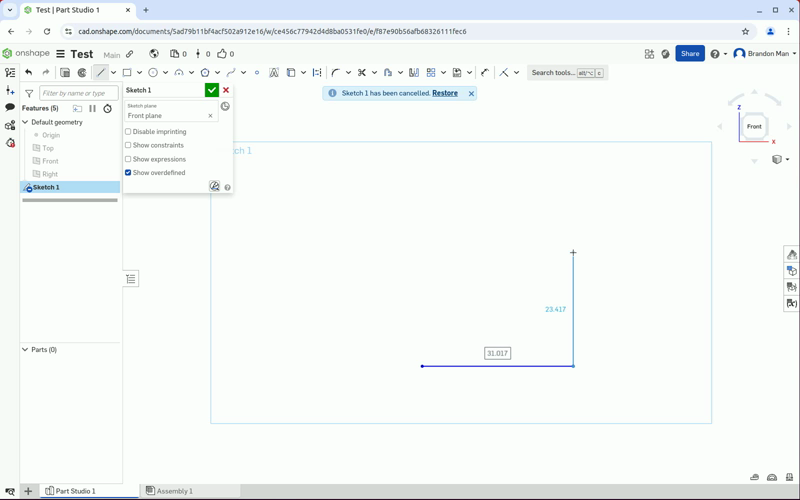
click(573, 252)
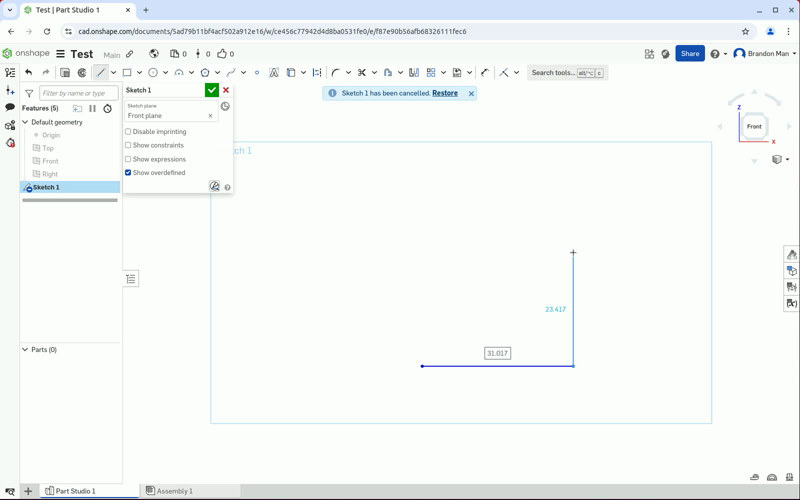
key_up(shift)
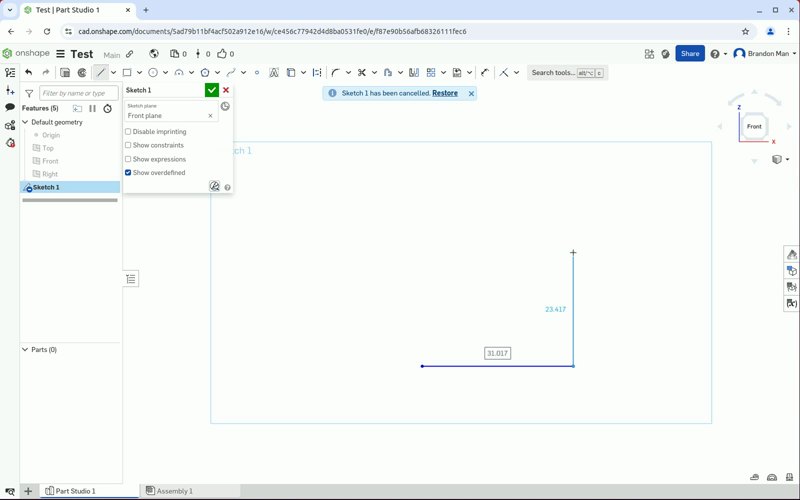
key_down(shift)
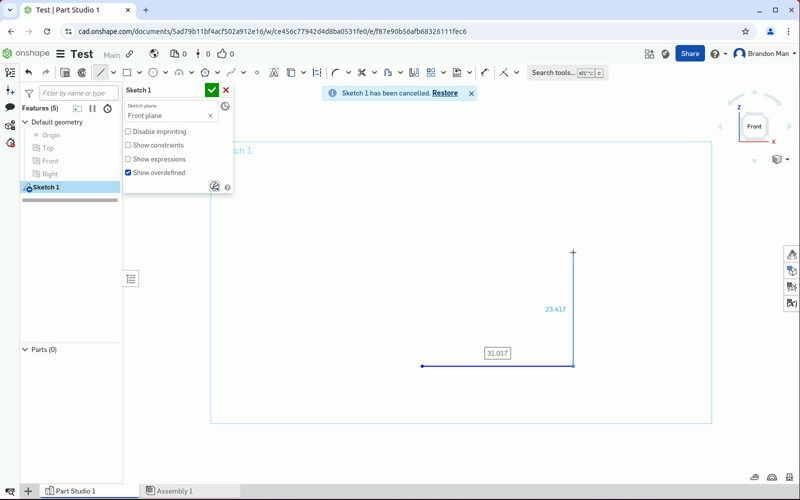
mouse_move(422, 252)
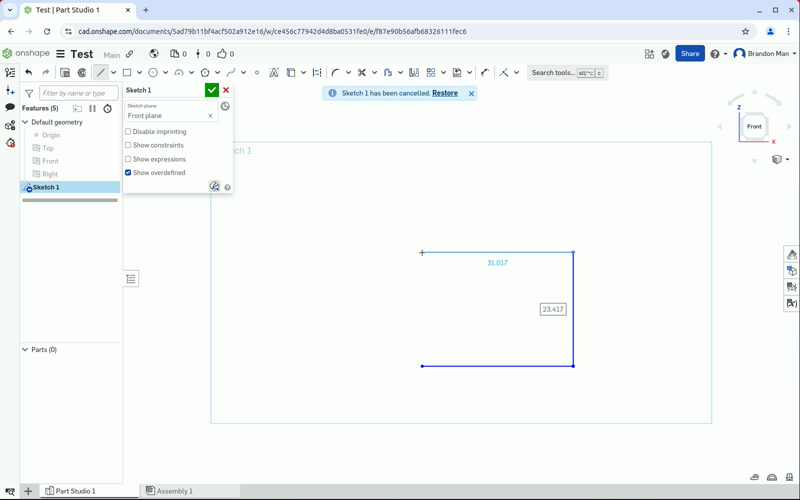
click(422, 252)
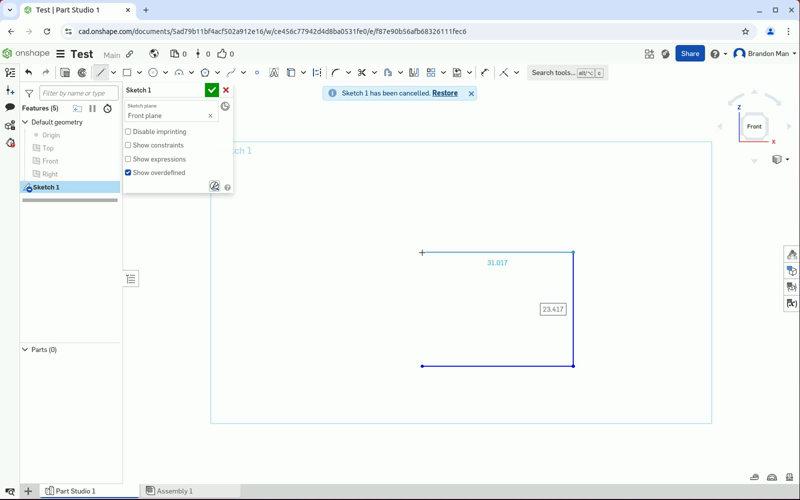
key_up(shift)
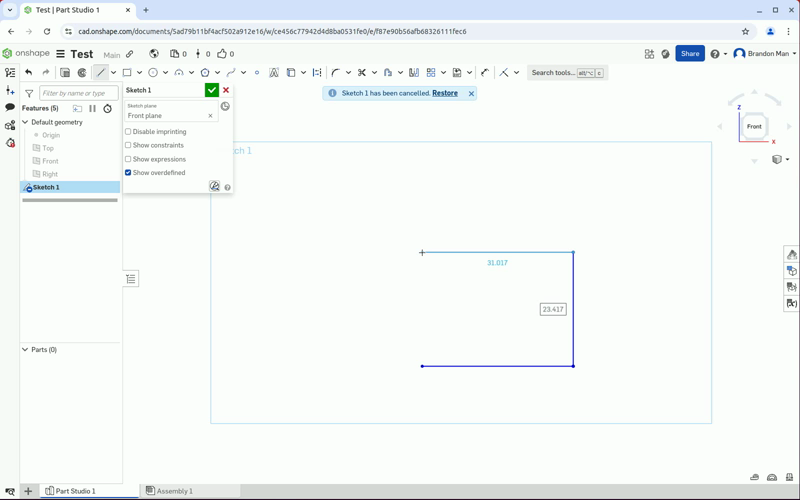
key_down(shift)
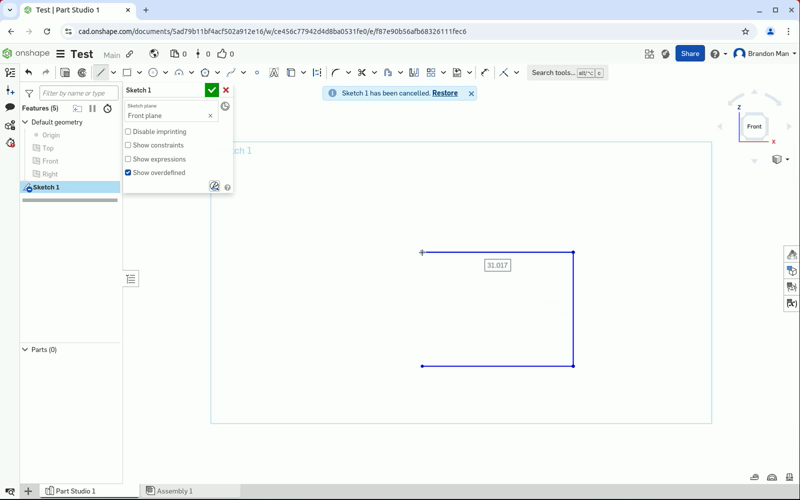
mouse_move(422, 366)
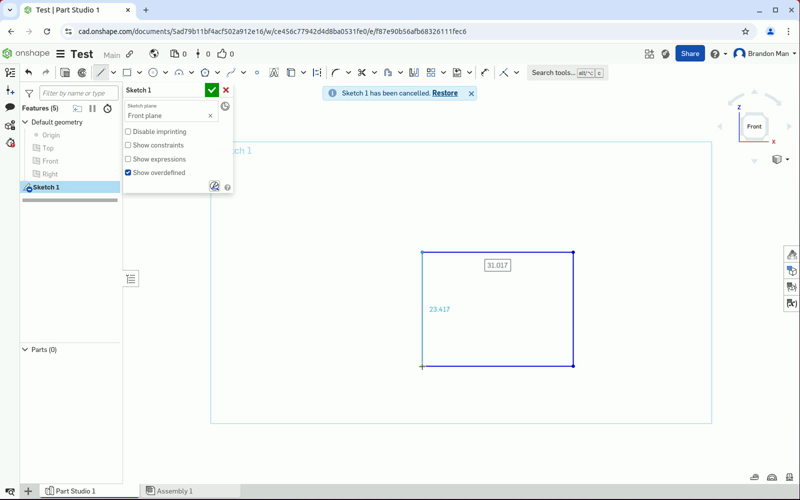
key_up(shift)
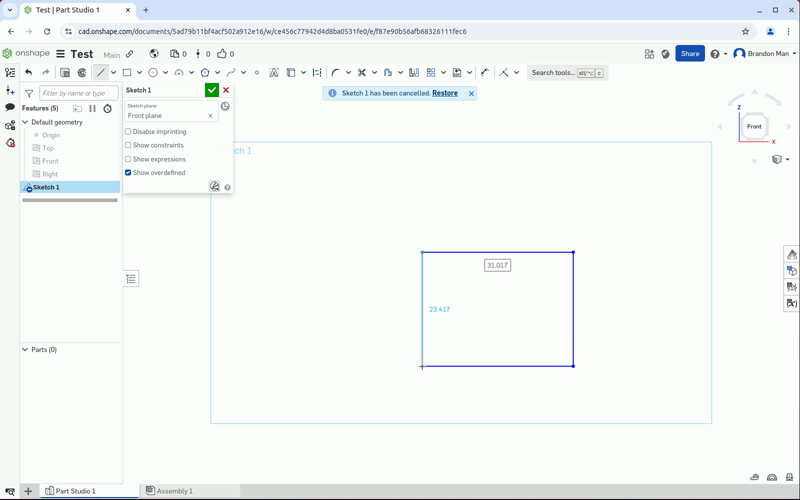
click(422, 366)
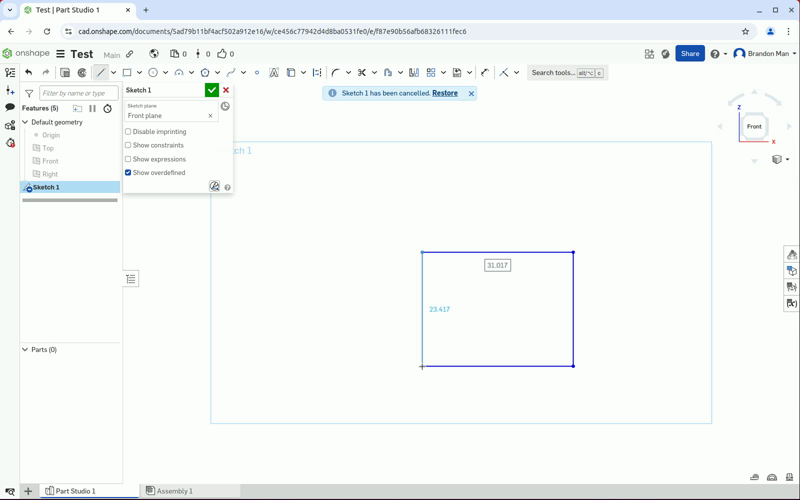
key(esc)
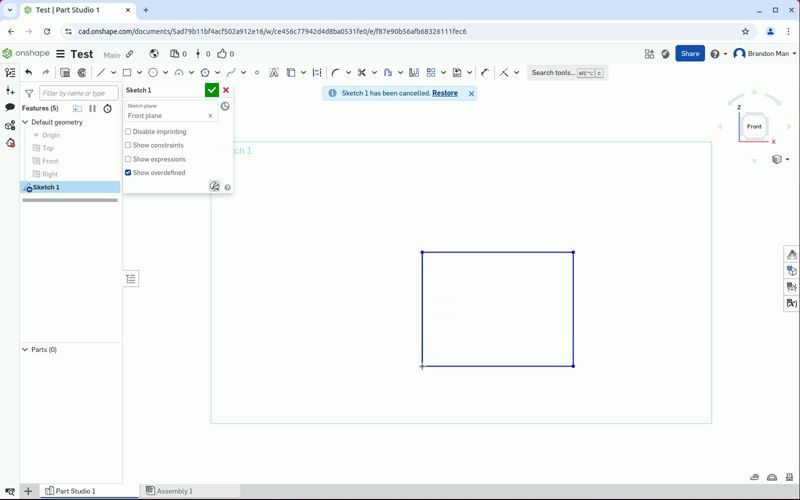
mouse_move(478, 308)
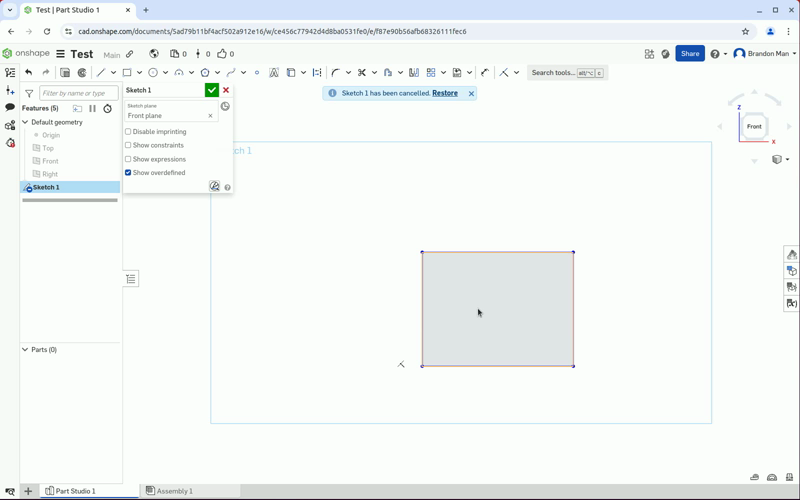
click(478, 308)
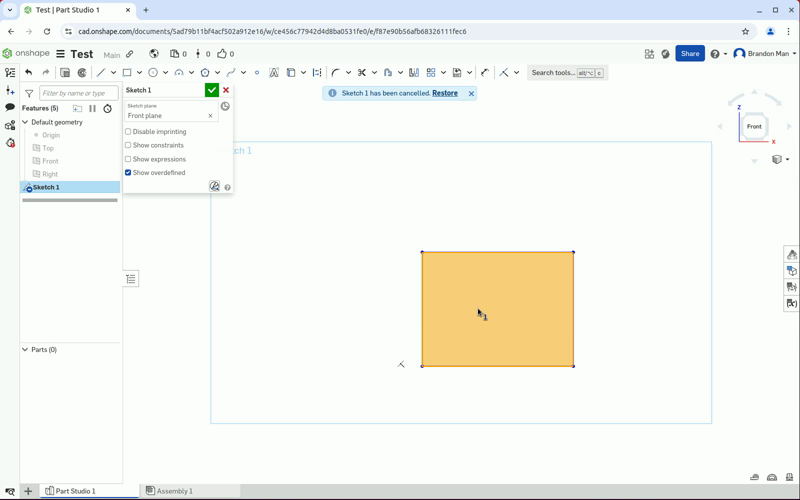
mouse_move(73, 352)
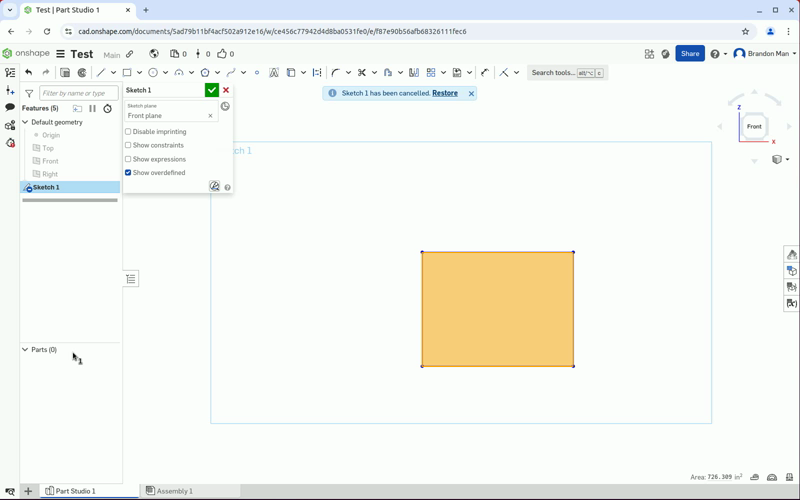
key(shift+y)
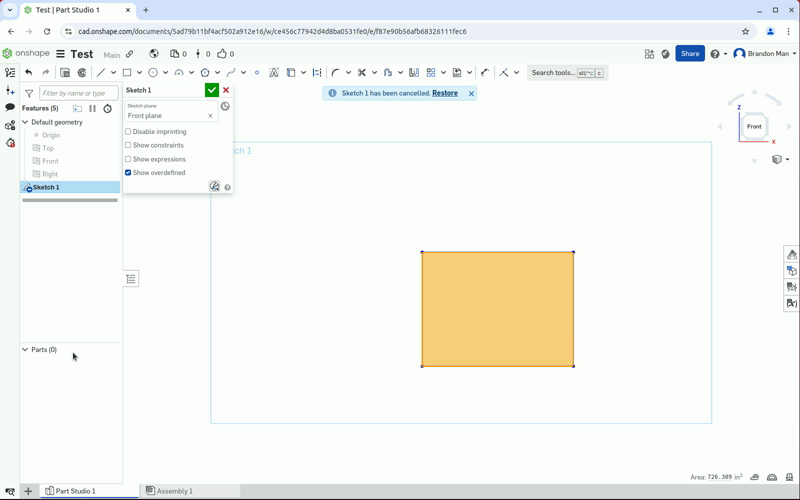
key(shift+e)
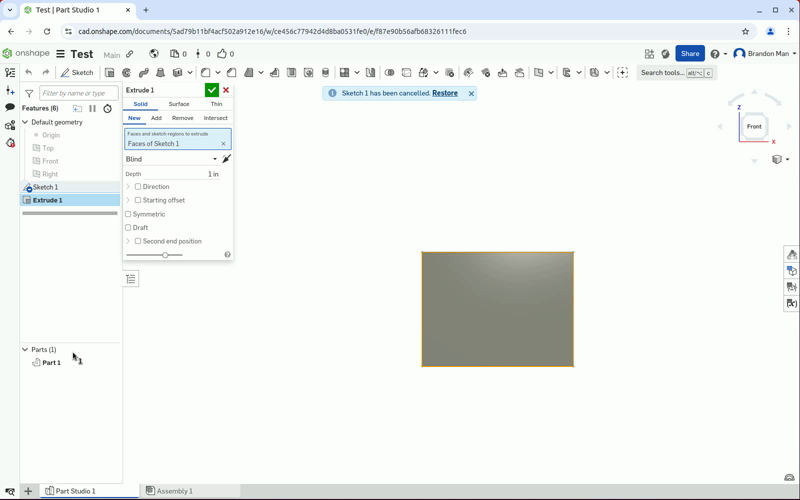
mouse_move(143, 106)
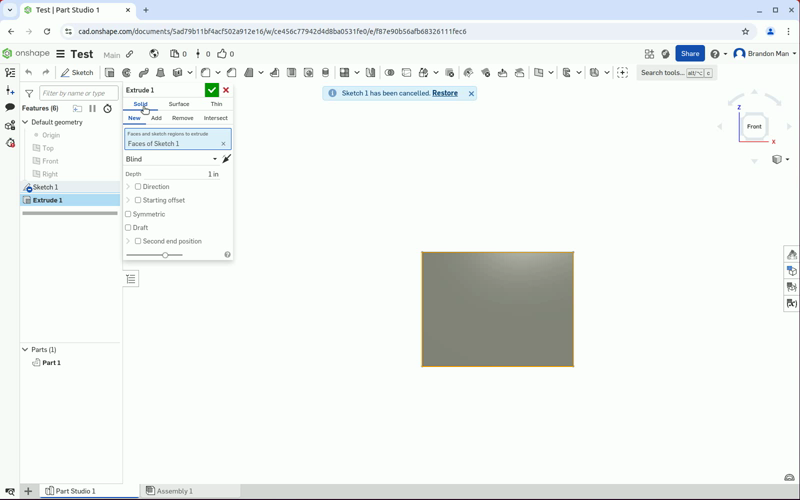
click(143, 106)
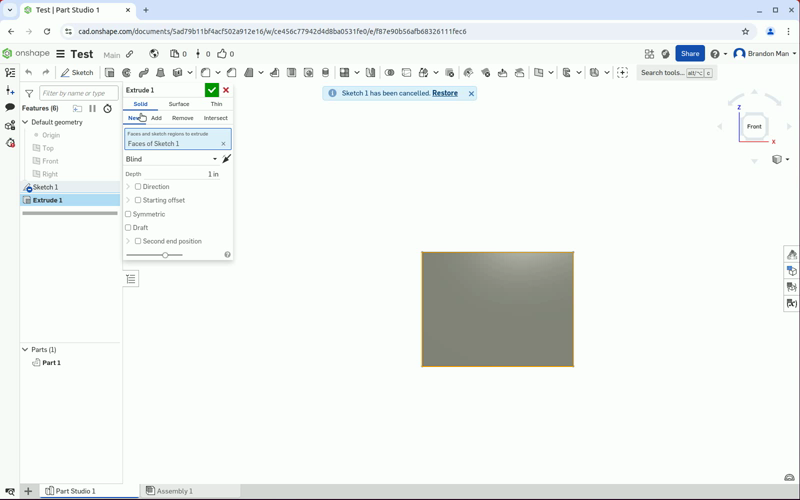
mouse_move(137, 120)
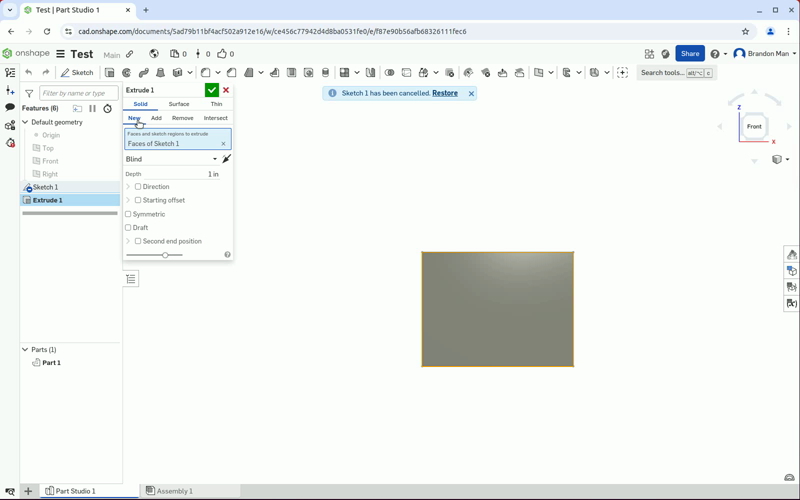
click(137, 120)
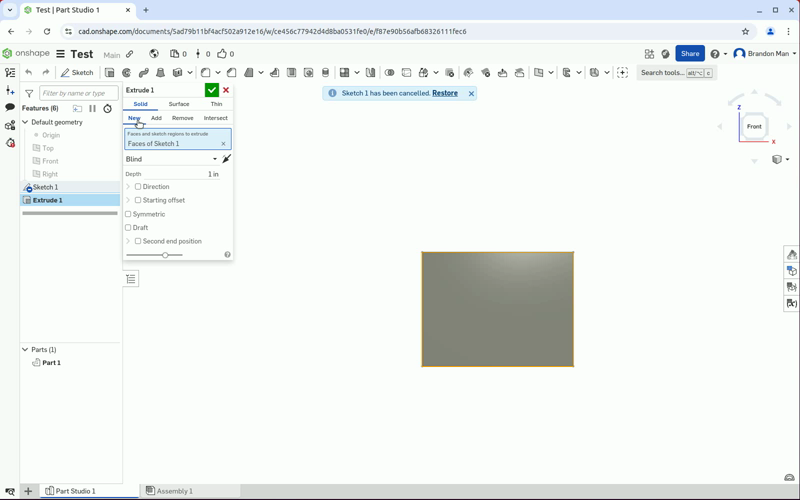
key(tab, 4)
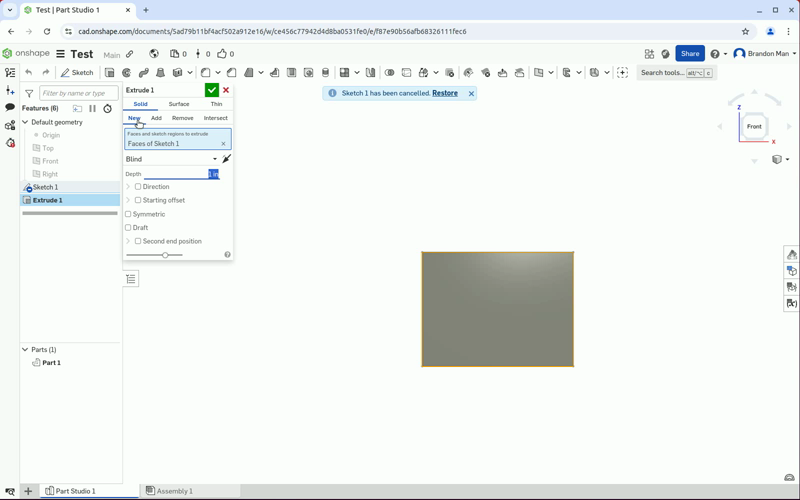
text(20.46)
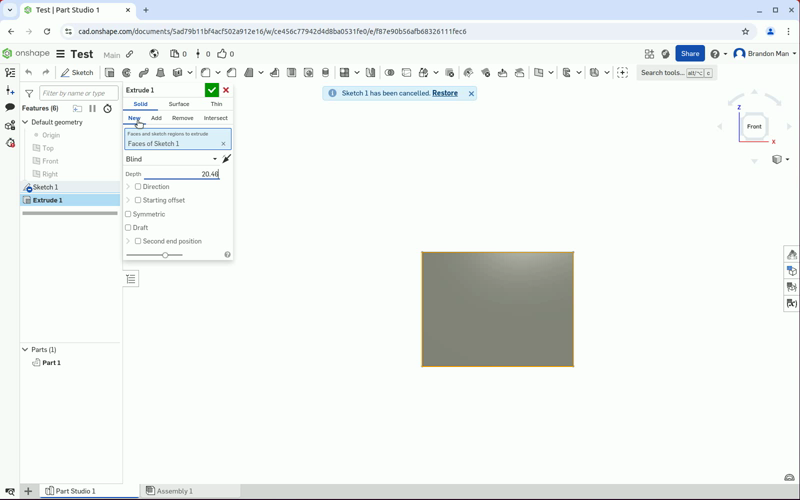
key(enter)
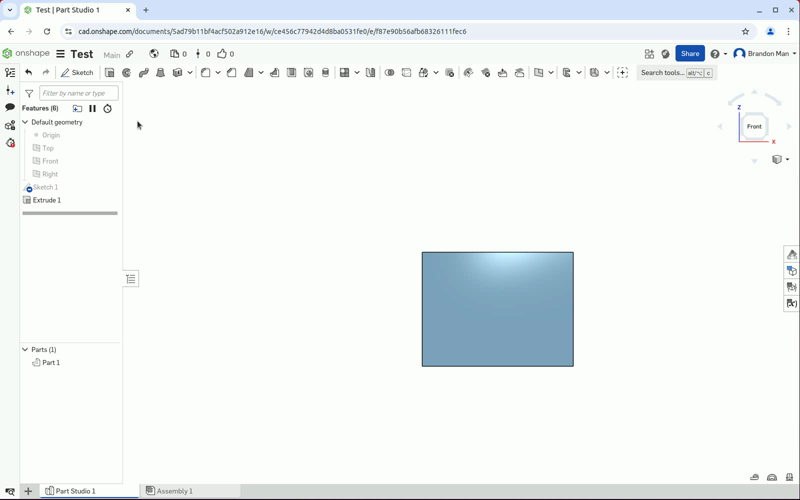
key(shift+h)
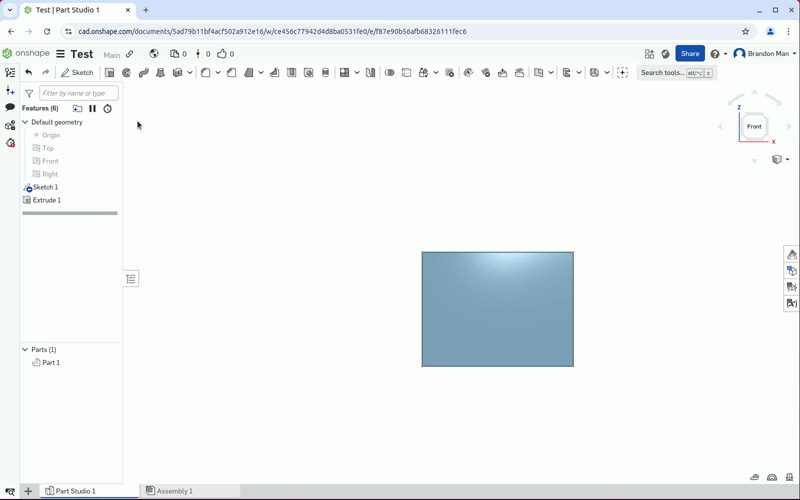
key(shift+h)
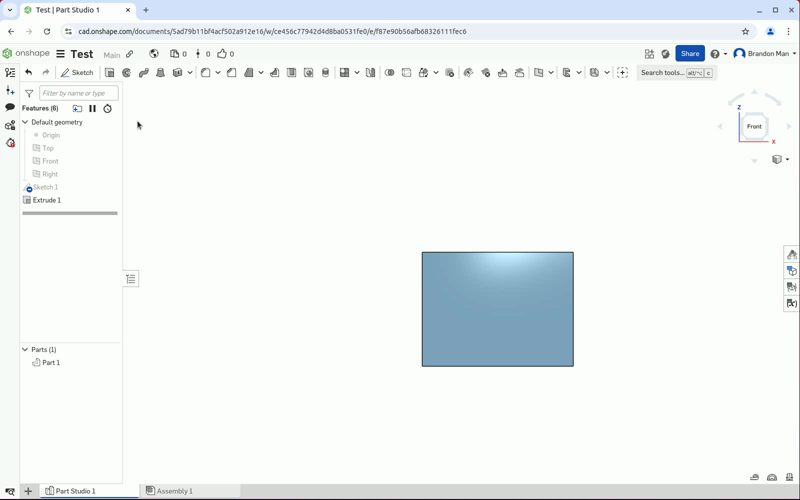
mouse_move(73, 189)
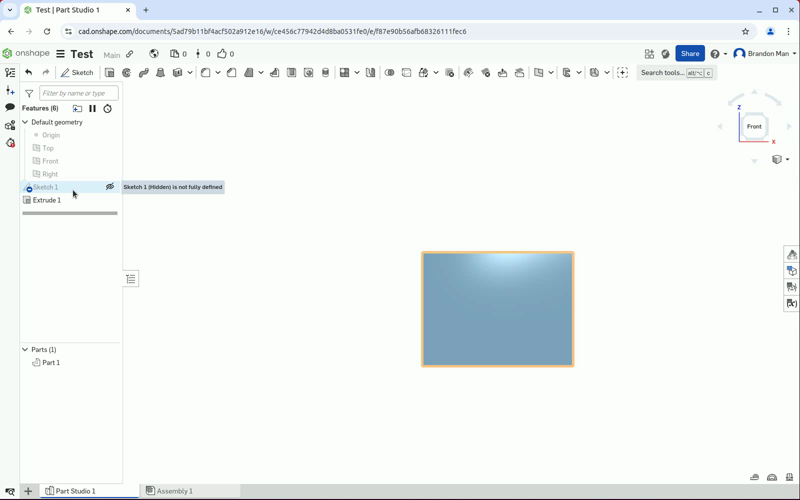
click(73, 189)
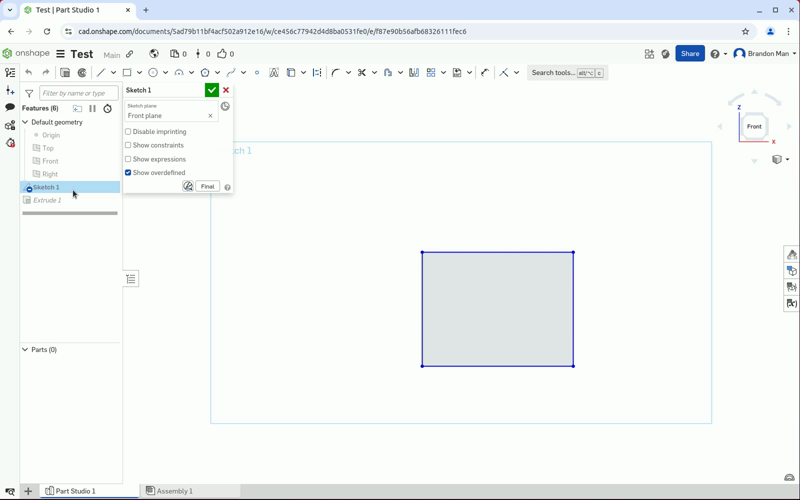
mouse_move(229, 92)
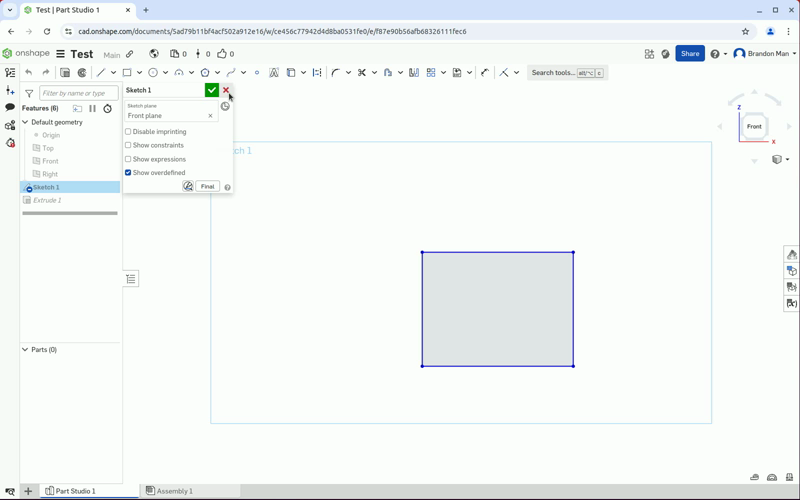
click(229, 92)
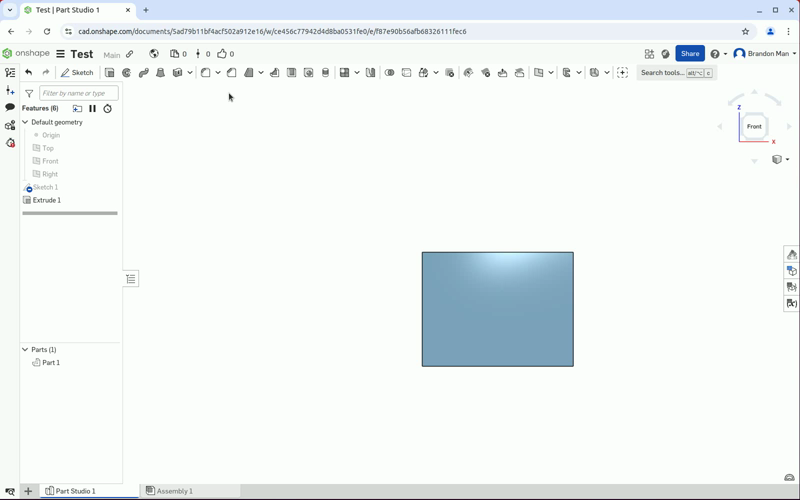
mouse_move(541, 75)
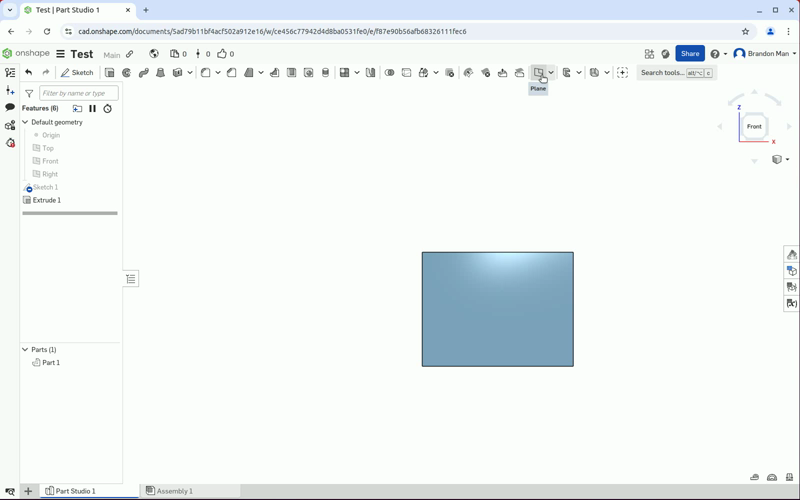
click(541, 75)
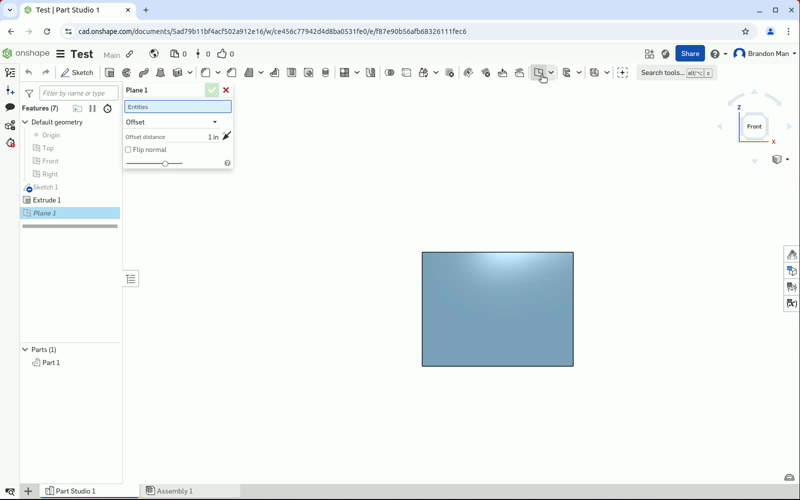
mouse_move(73, 163)
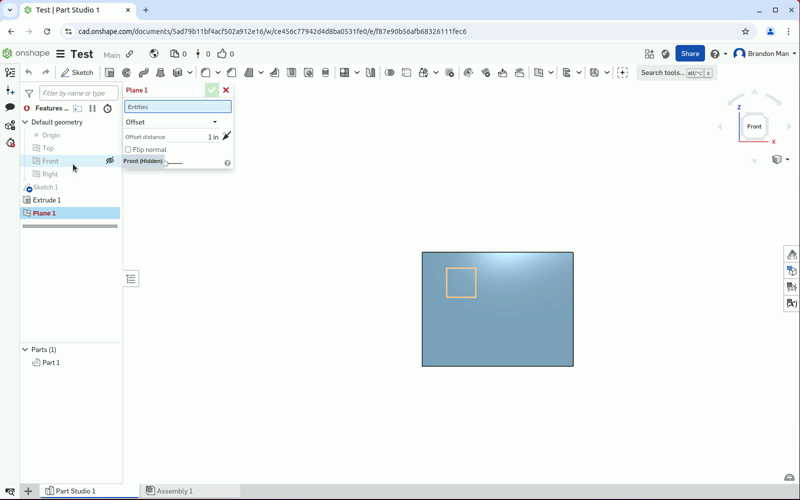
click(73, 163)
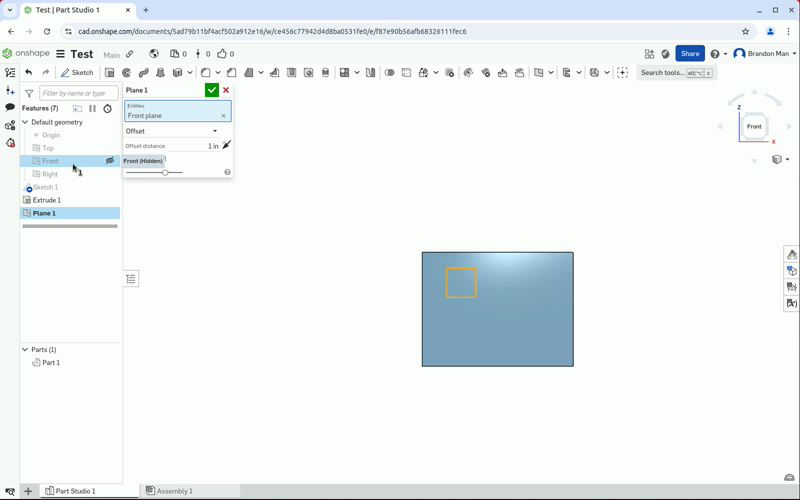
key(tab, 2)
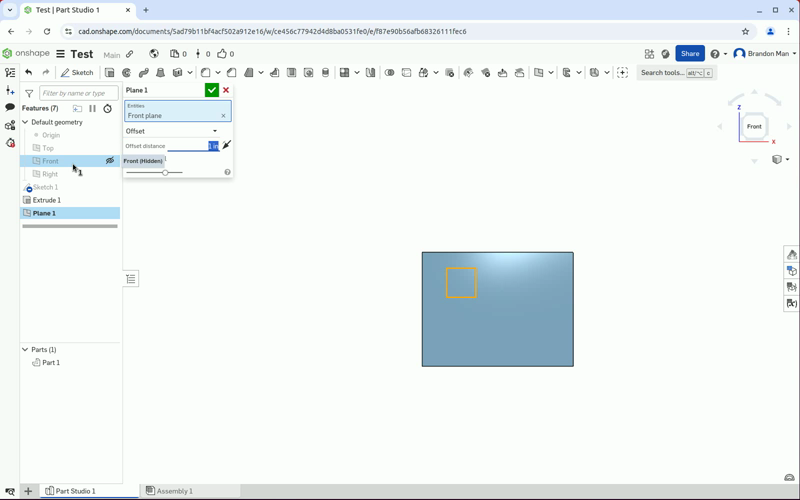
text(20.459)
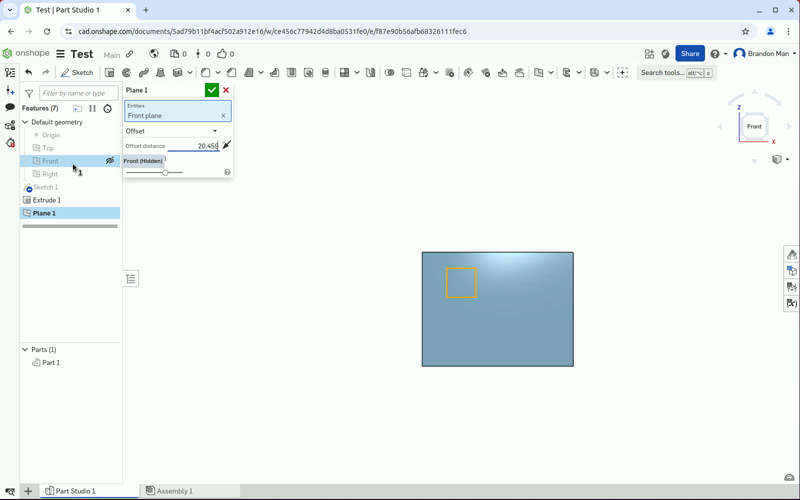
key(enter, 2)
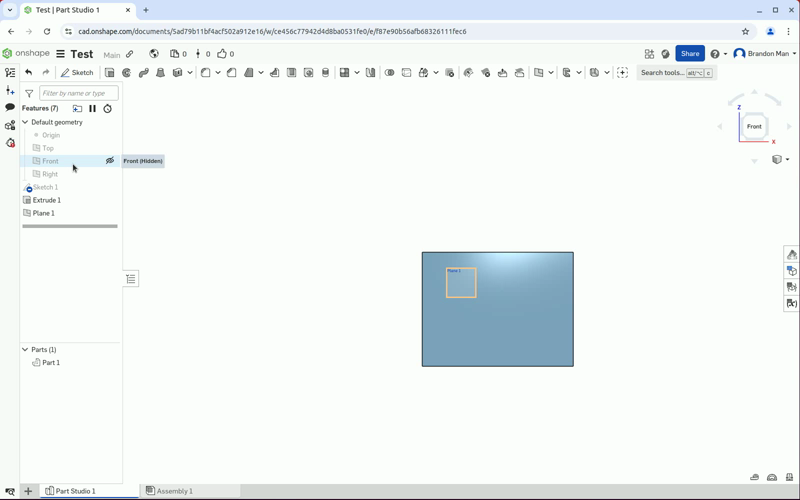
key(shift+s)
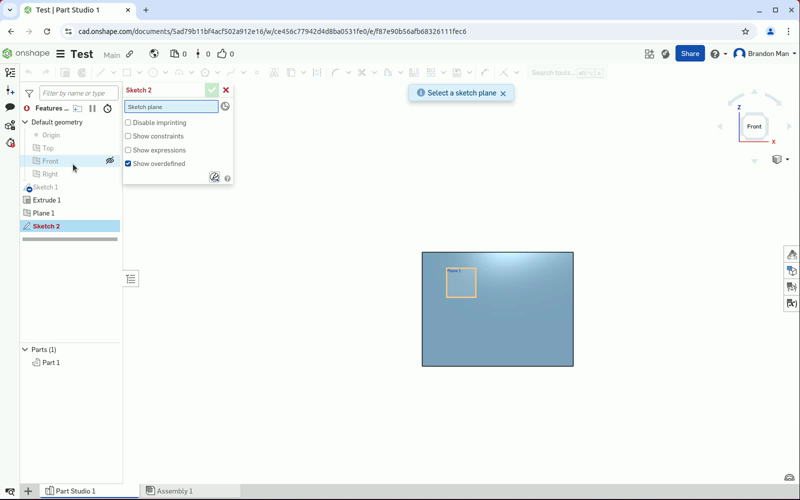
mouse_move(73, 215)
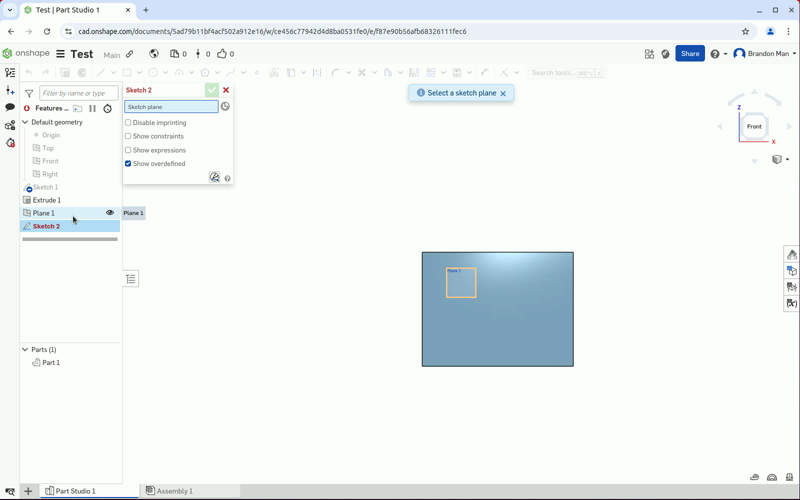
click(73, 215)
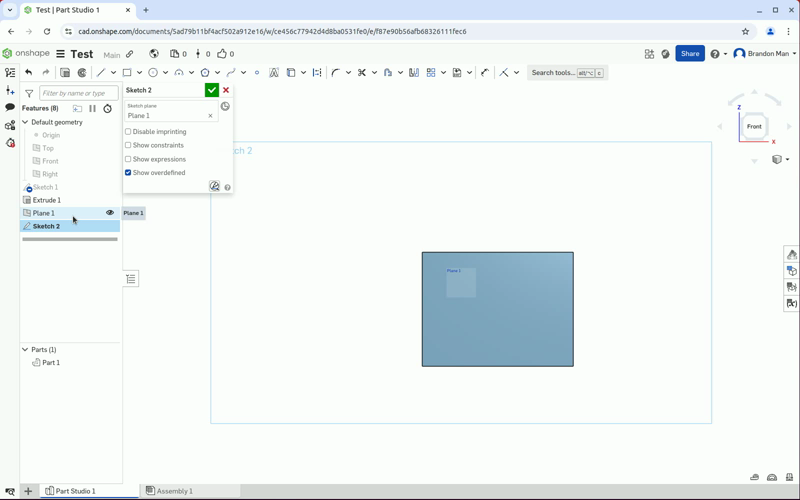
mouse_move(73, 352)
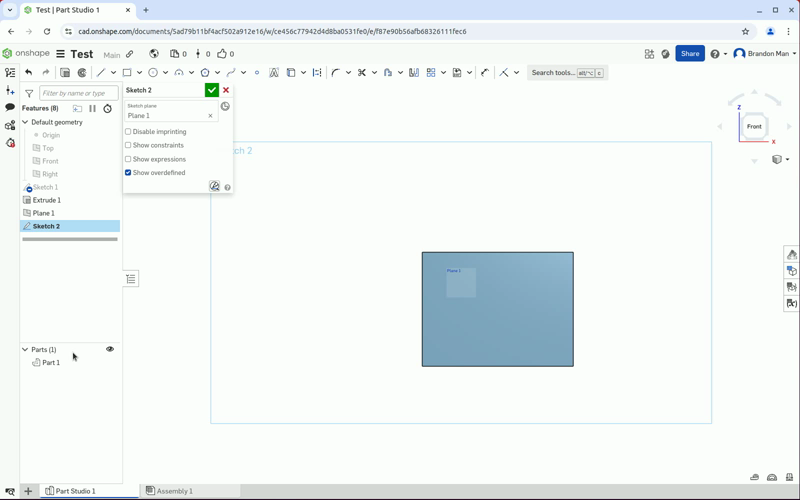
key(y)
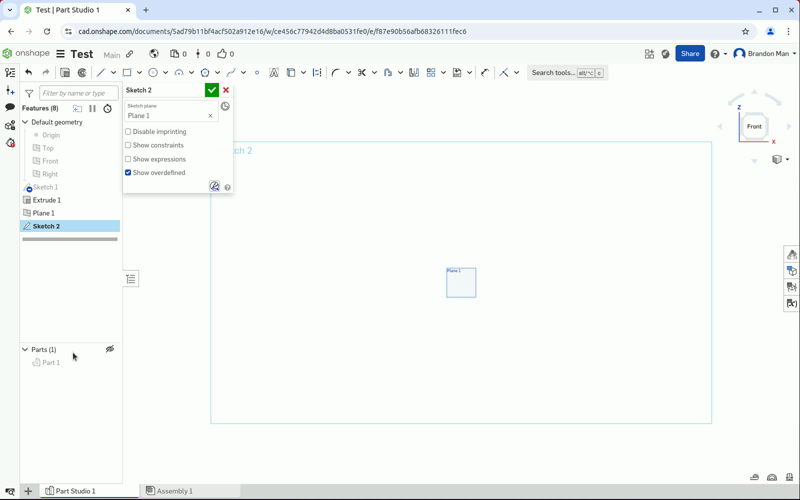
key(l)
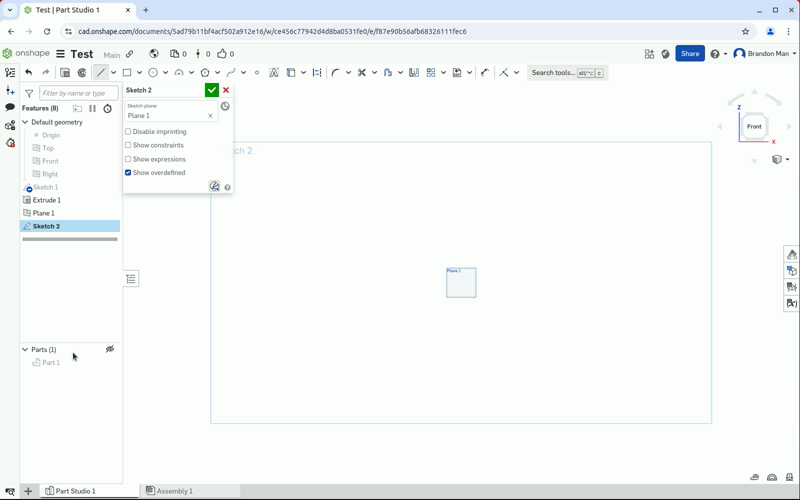
key_down(shift)
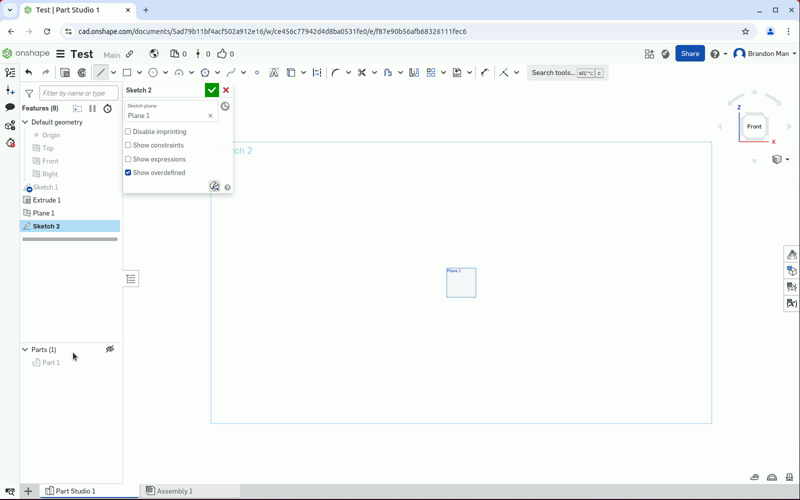
mouse_move(460, 288)
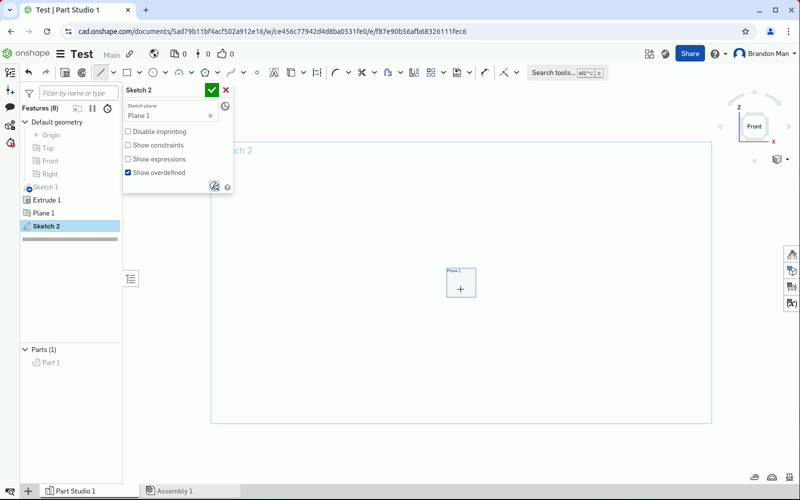
click(460, 288)
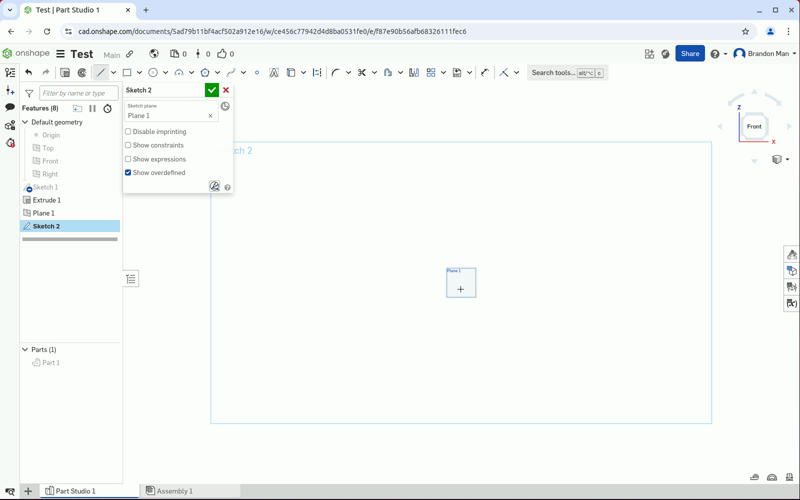
key_up(shift)
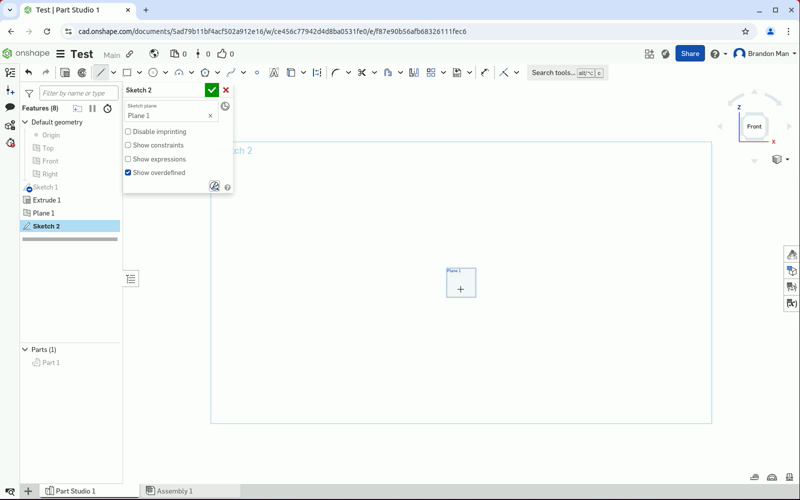
key_down(shift)
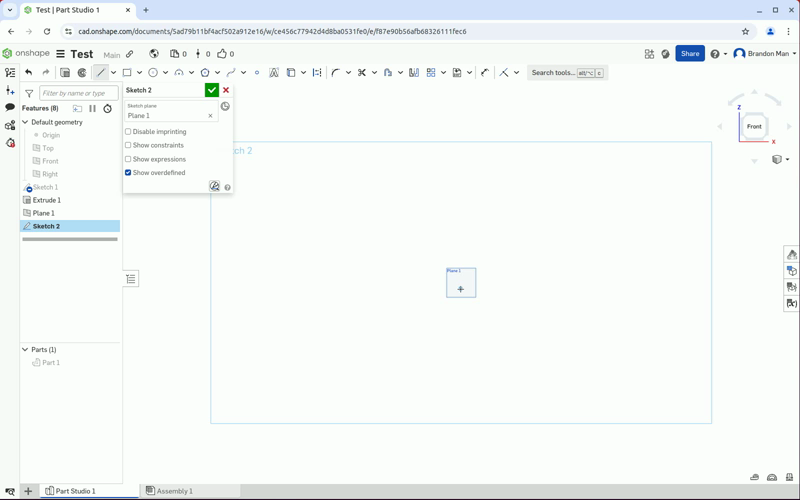
mouse_move(552, 288)
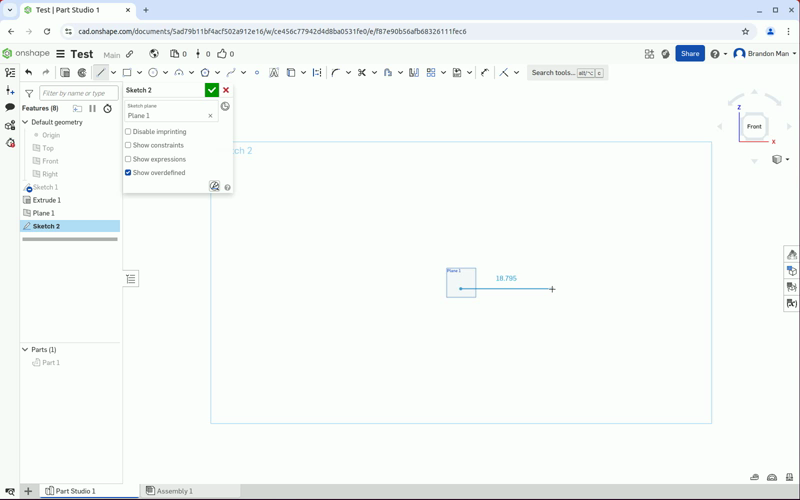
click(552, 288)
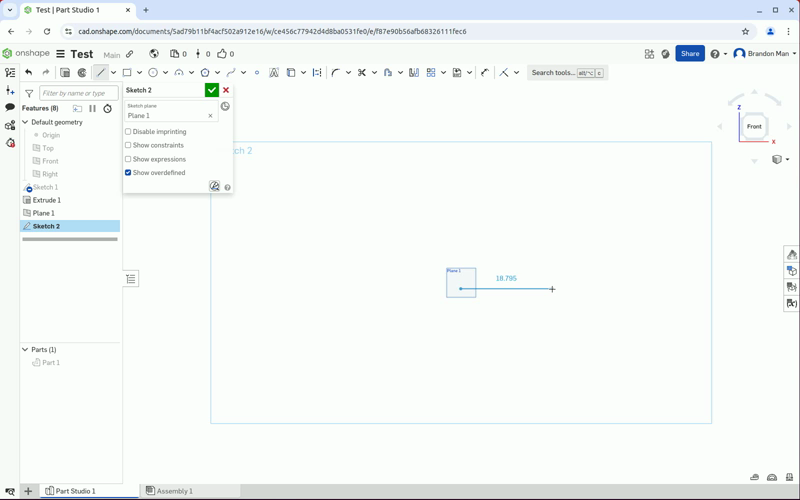
key_up(shift)
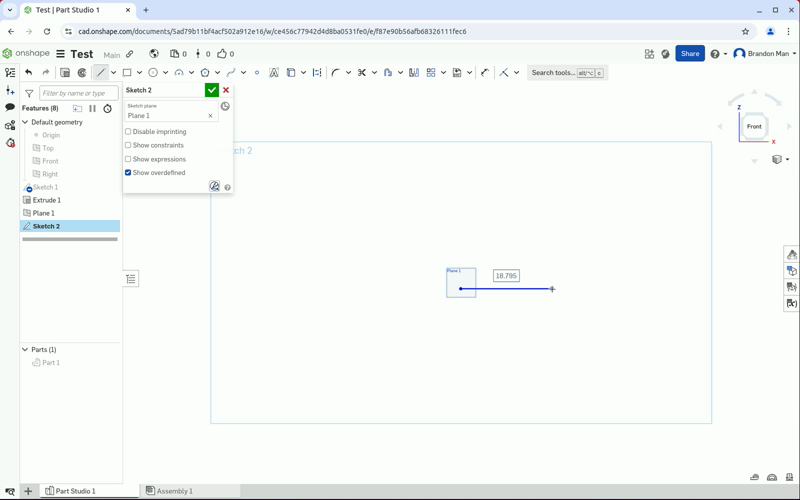
key_down(shift)
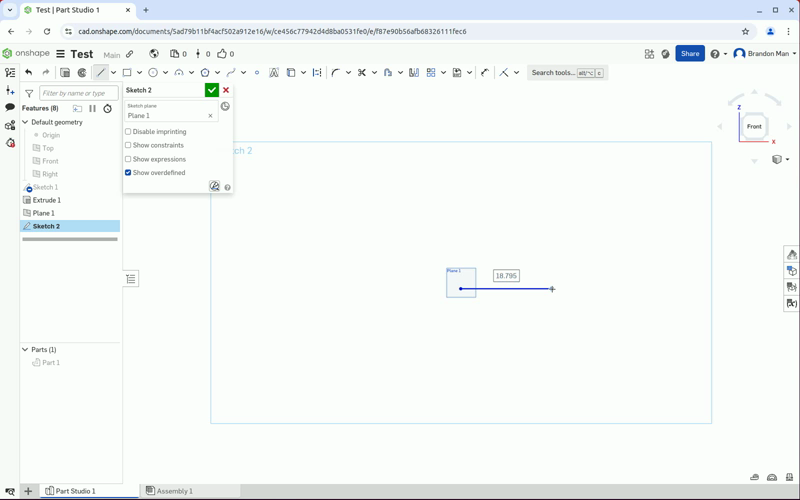
mouse_move(582, 288)
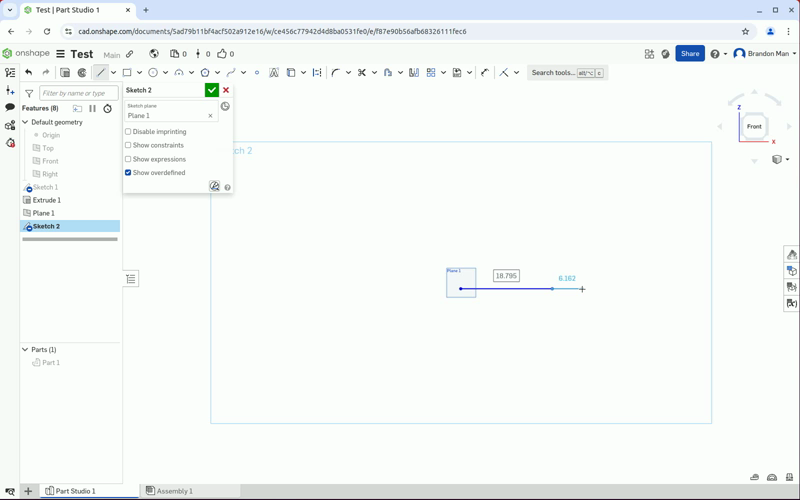
mouse_move(552, 282)
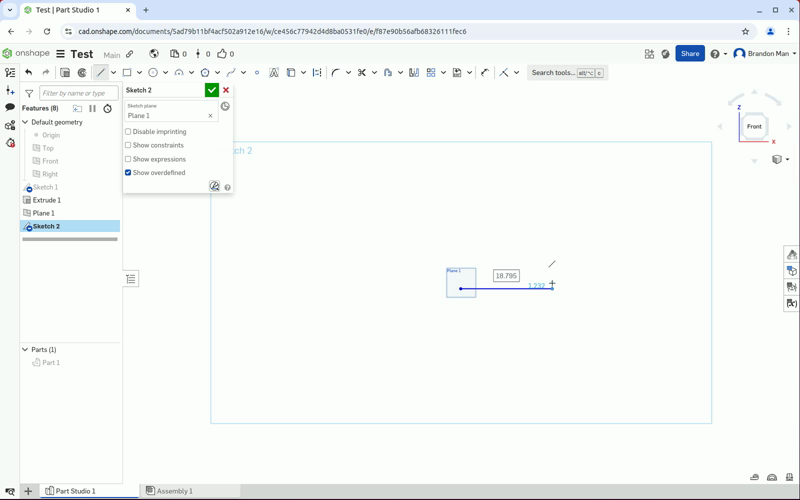
scroll(6)
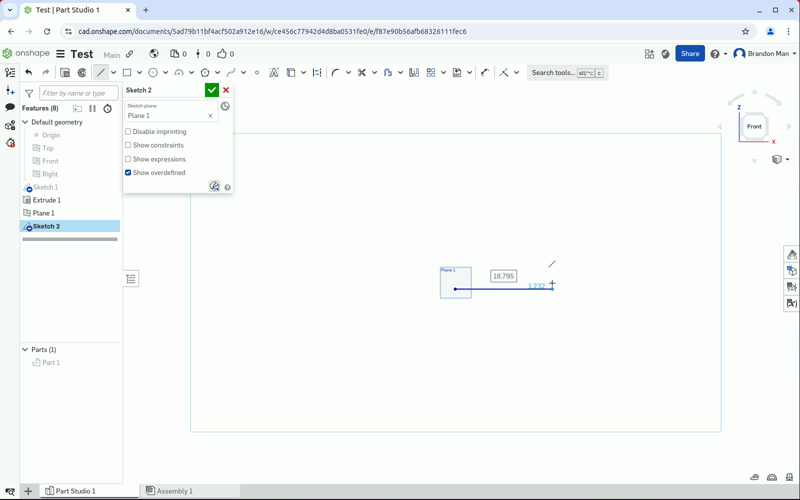
scroll(6)
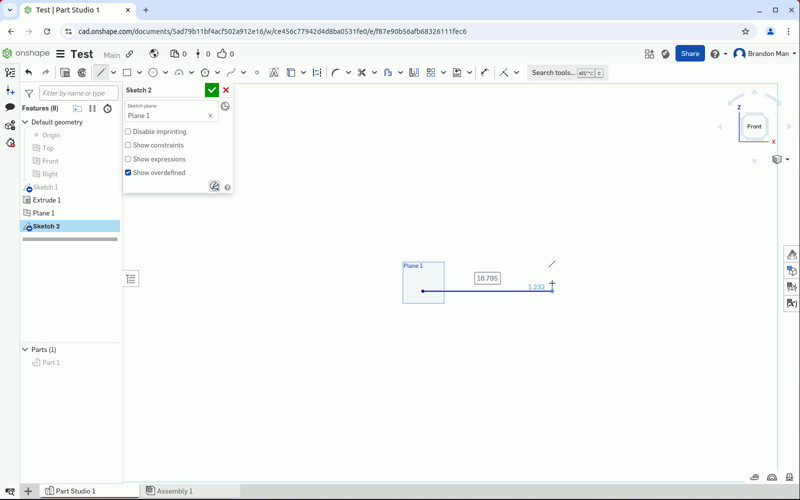
scroll(6)
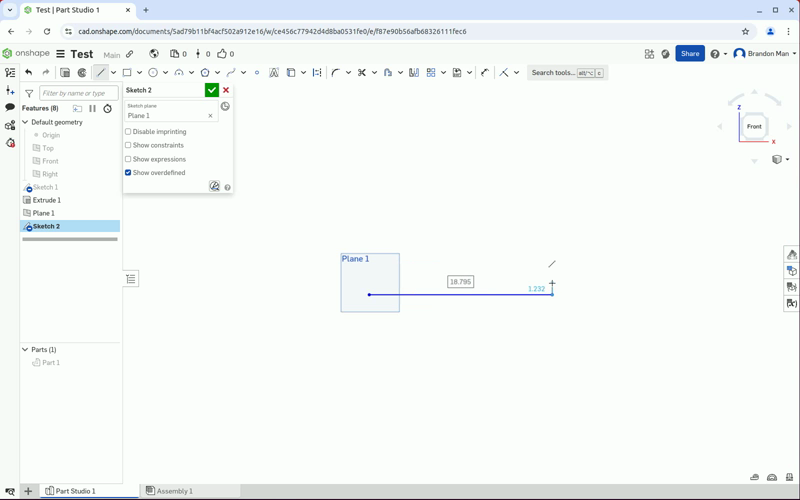
scroll(6)
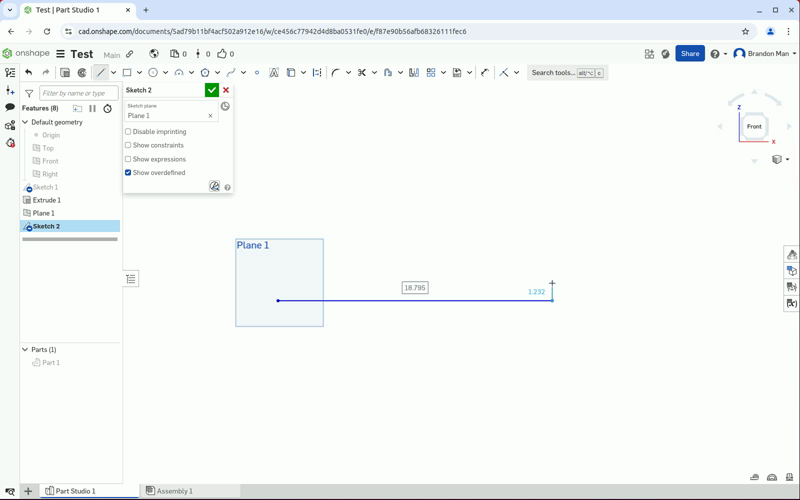
scroll(6)
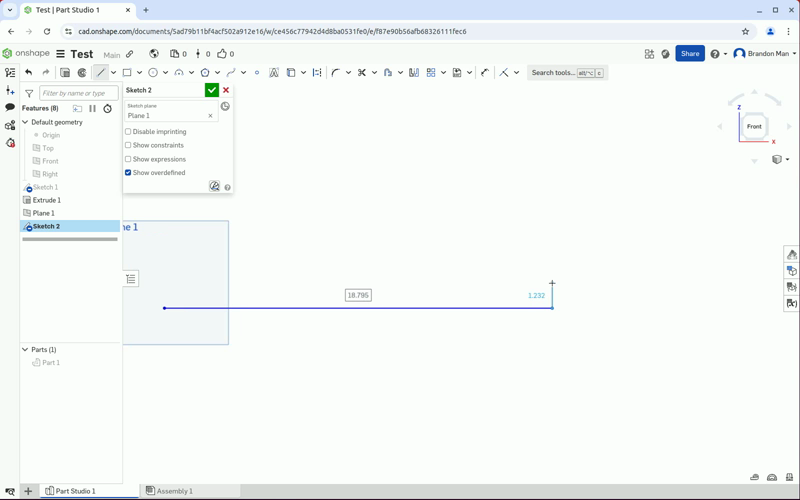
scroll(6)
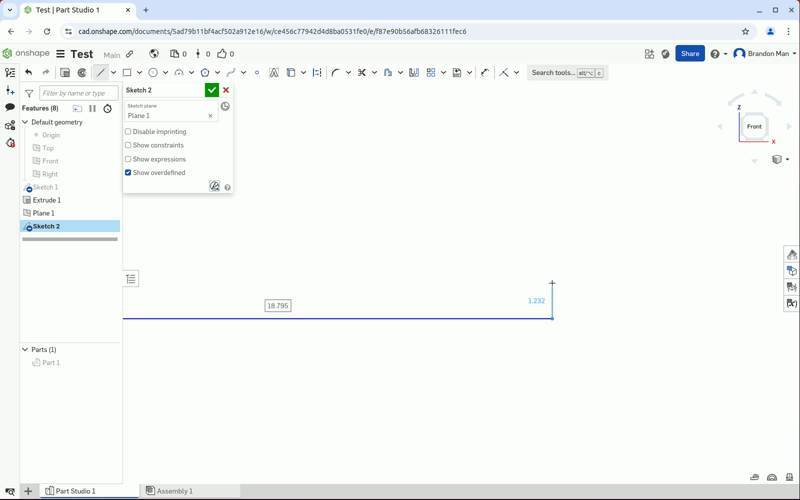
scroll(6)
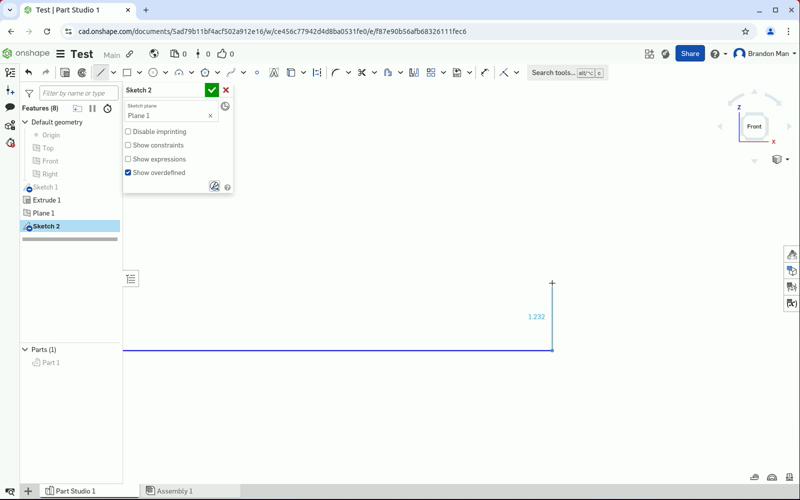
click(552, 282)
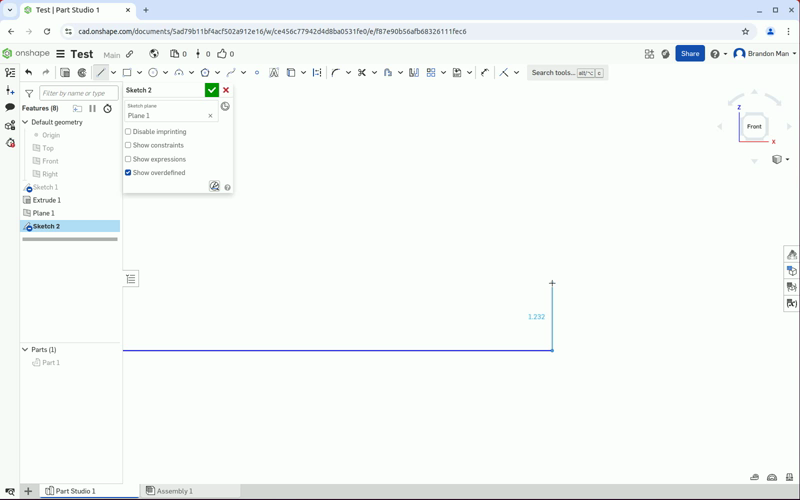
scroll(-6)
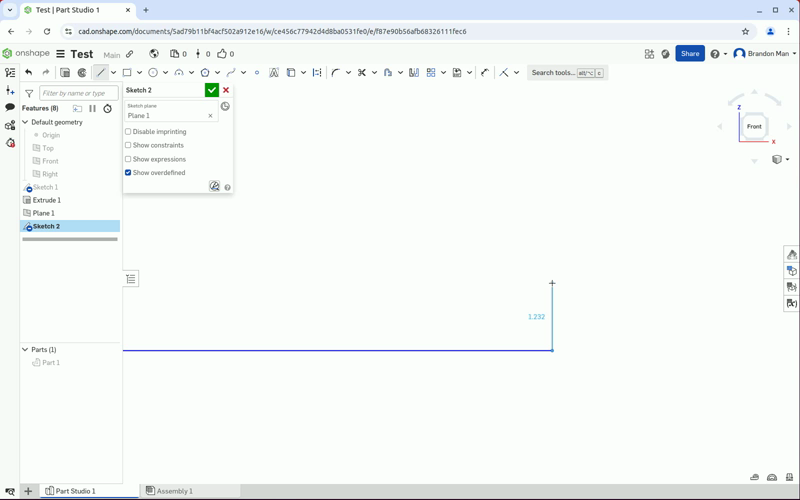
scroll(-6)
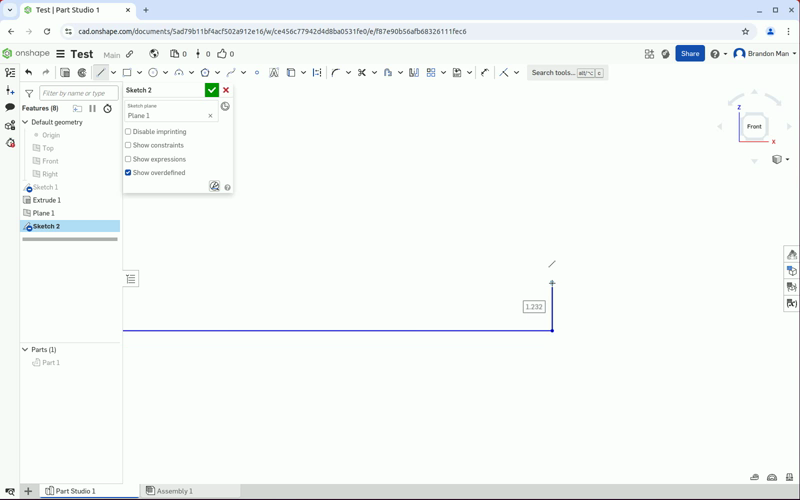
scroll(-6)
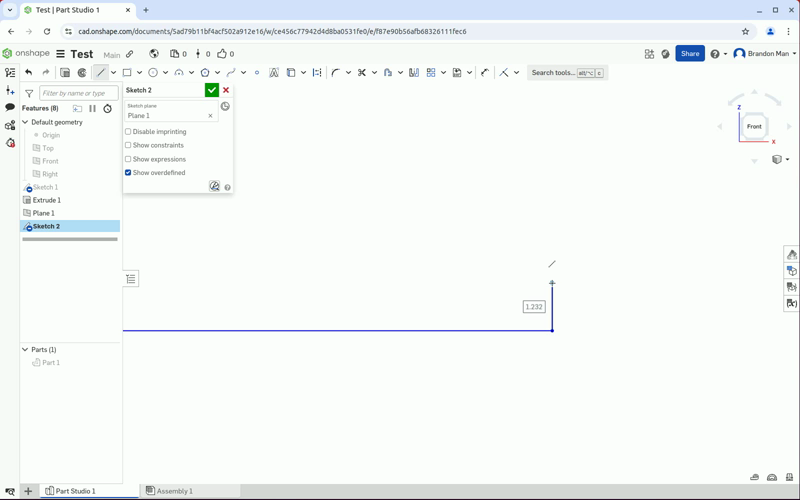
scroll(-6)
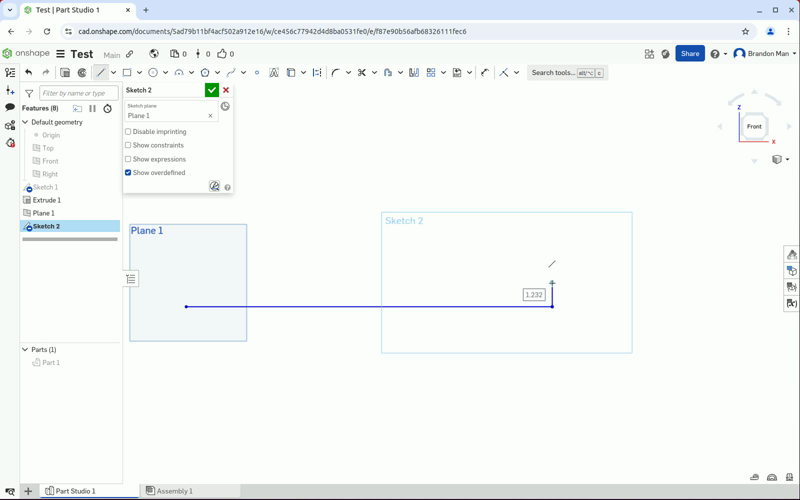
scroll(-6)
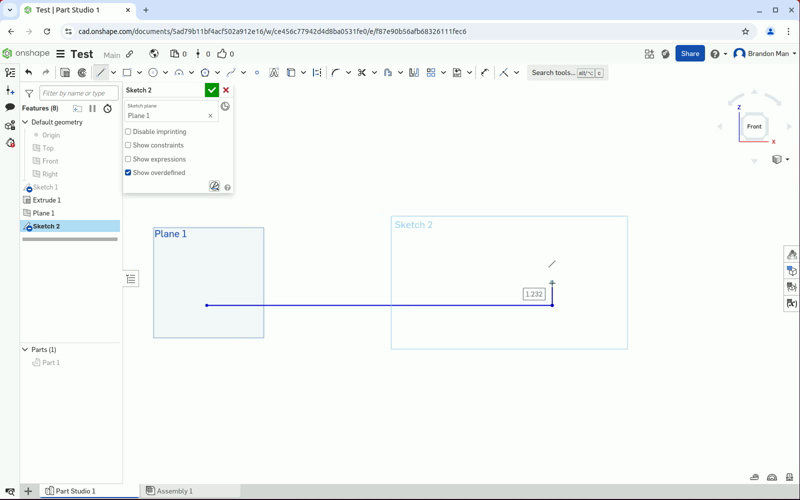
scroll(-6)
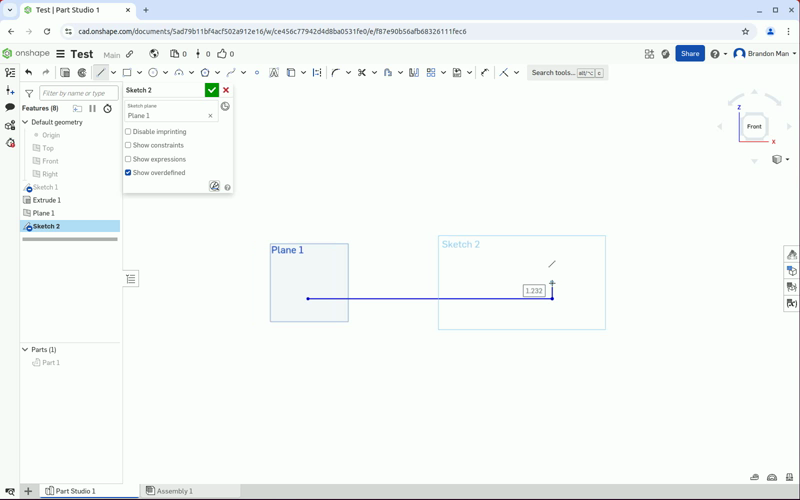
scroll(-6)
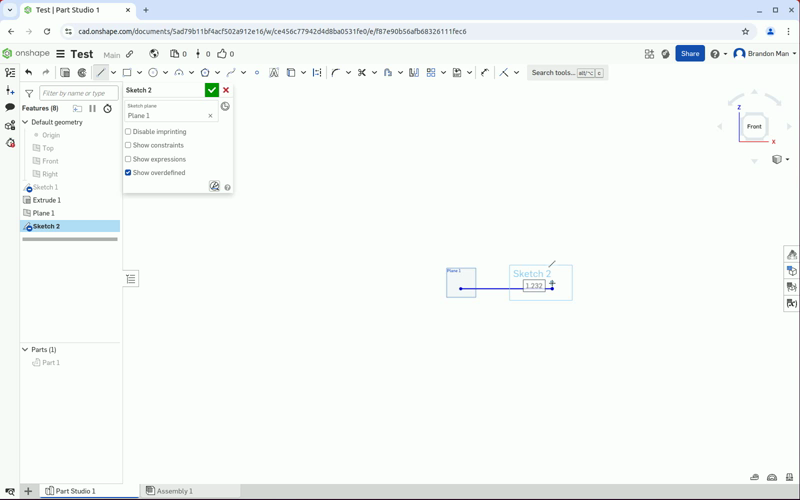
key_up(shift)
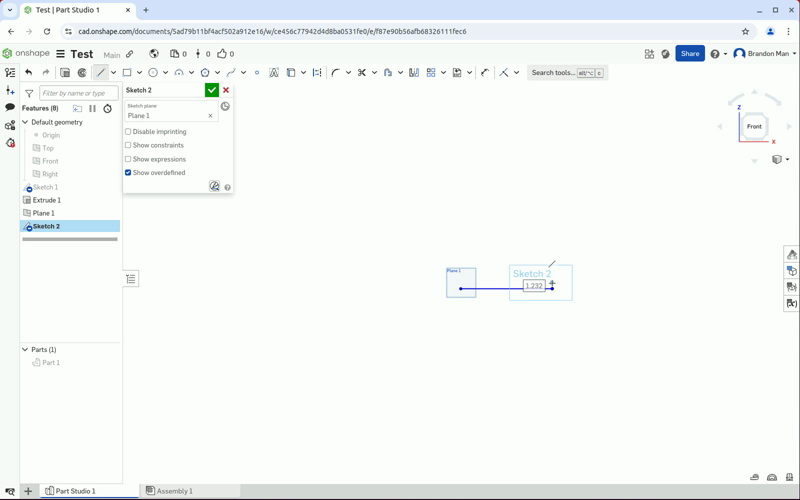
key_down(shift)
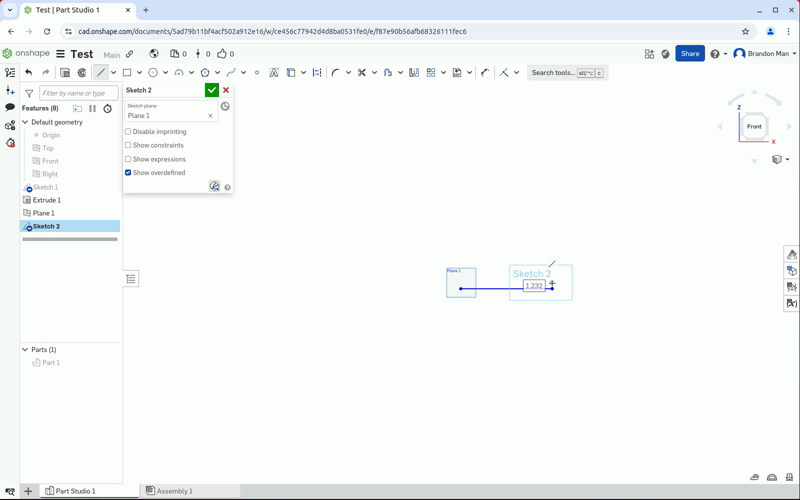
mouse_move(460, 282)
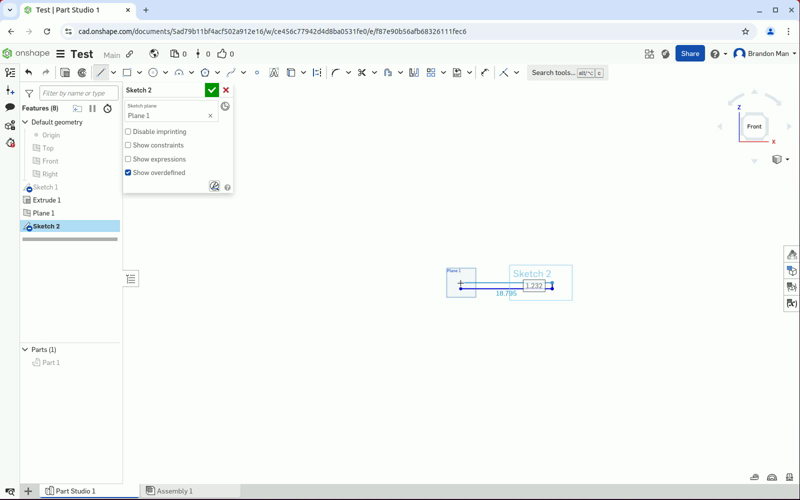
click(460, 282)
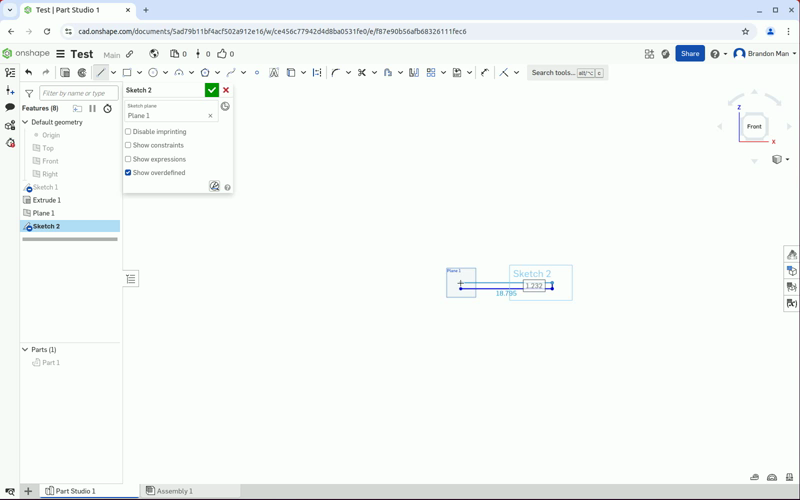
key_up(shift)
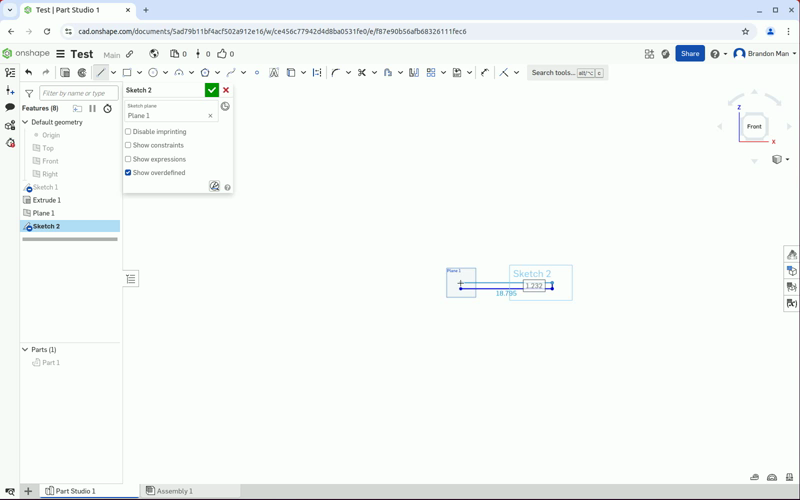
mouse_move(490, 282)
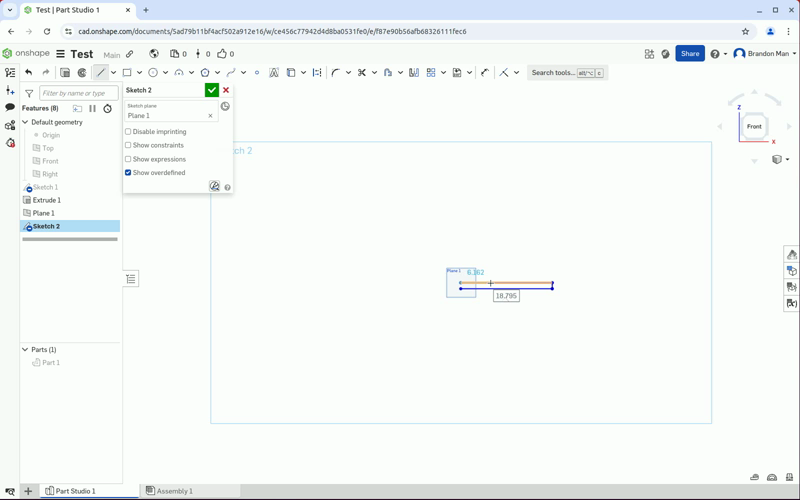
key_down(shift)
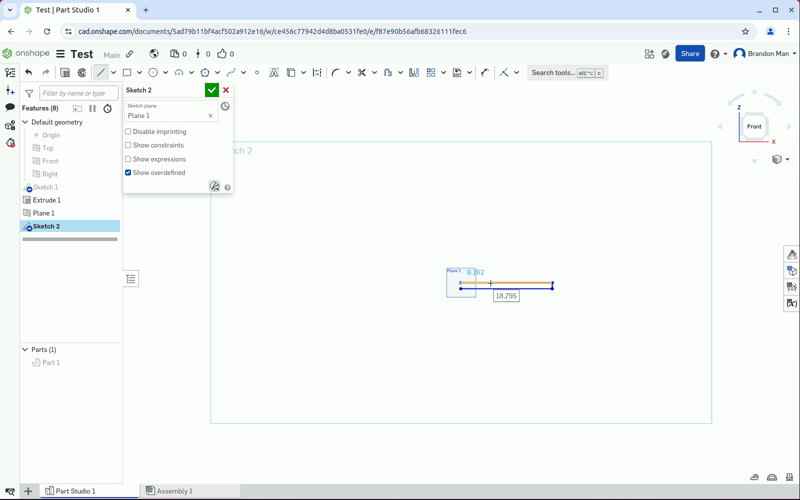
mouse_move(460, 288)
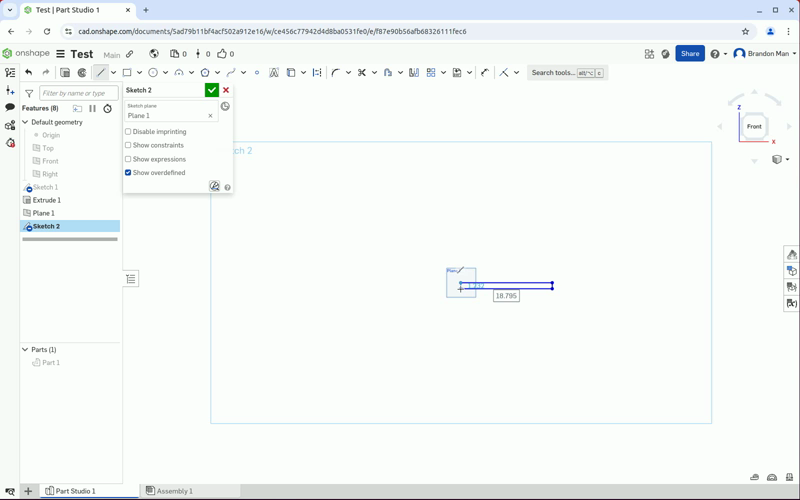
scroll(6)
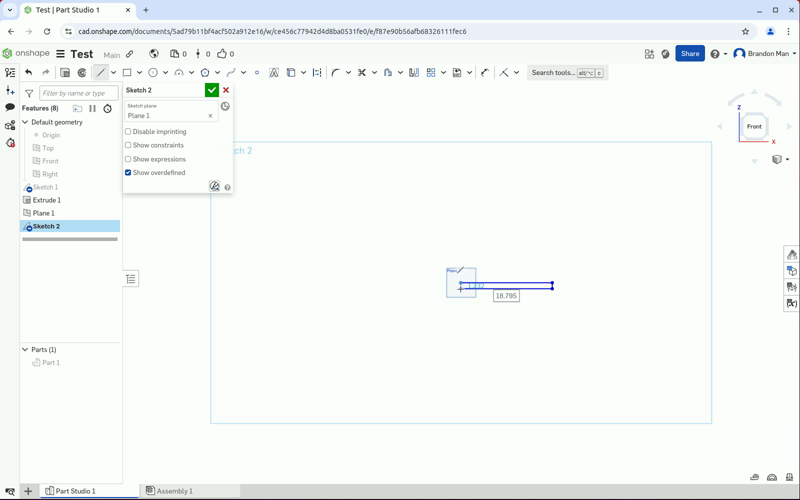
scroll(6)
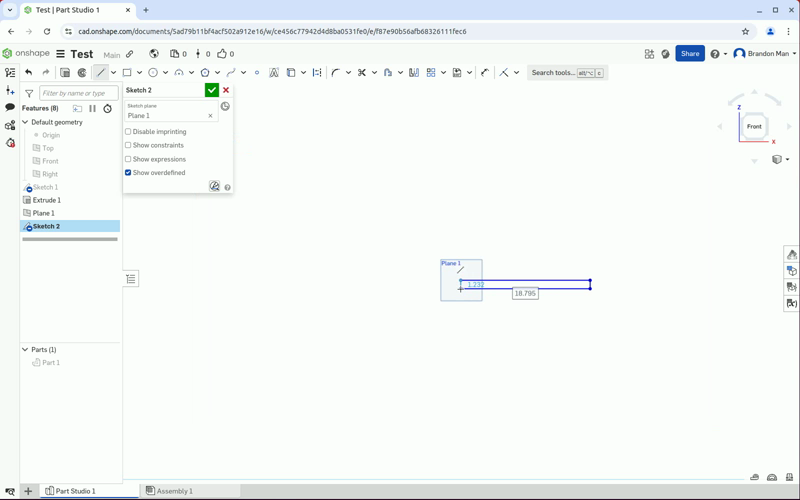
scroll(6)
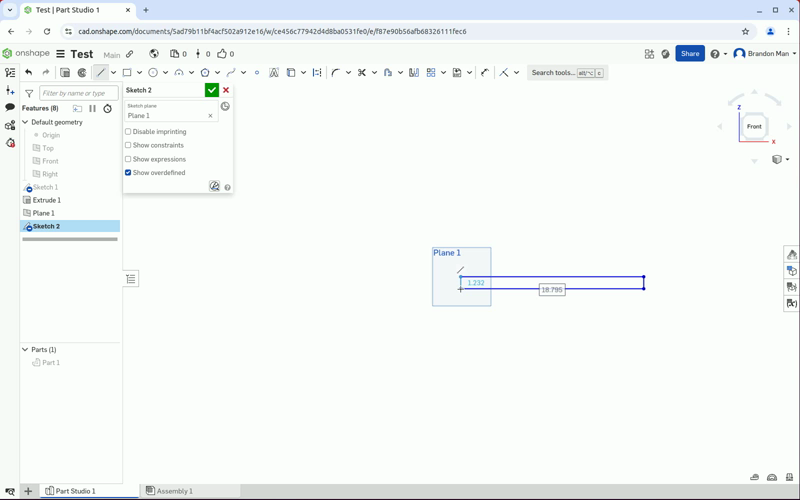
scroll(6)
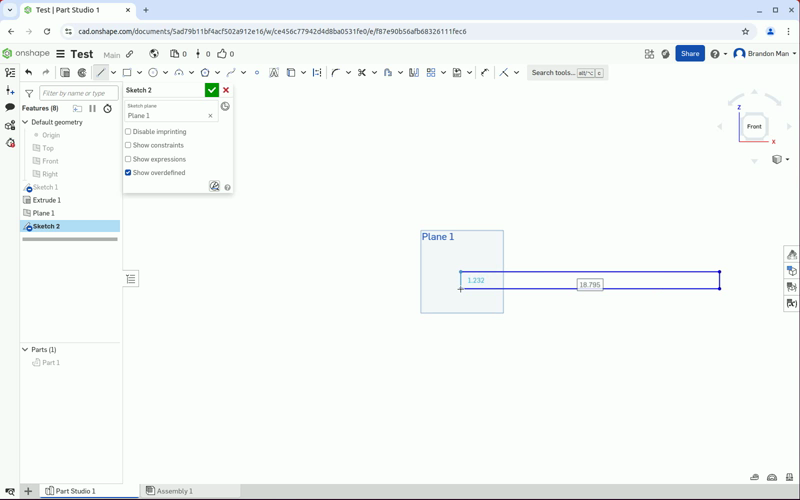
scroll(6)
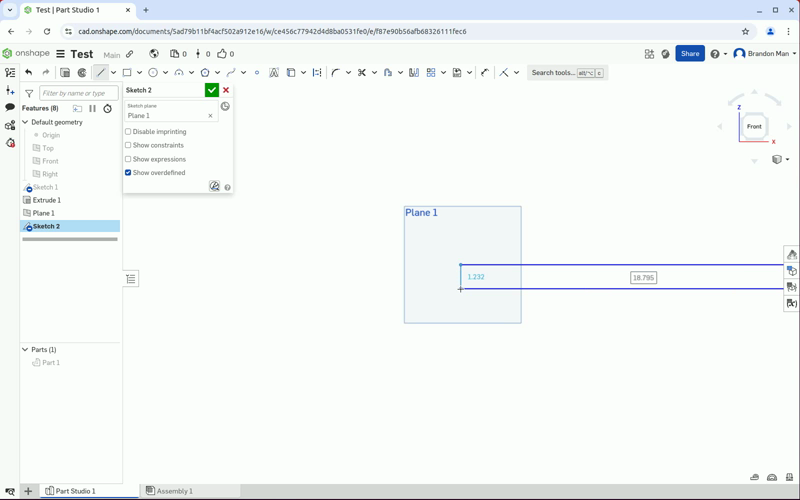
scroll(6)
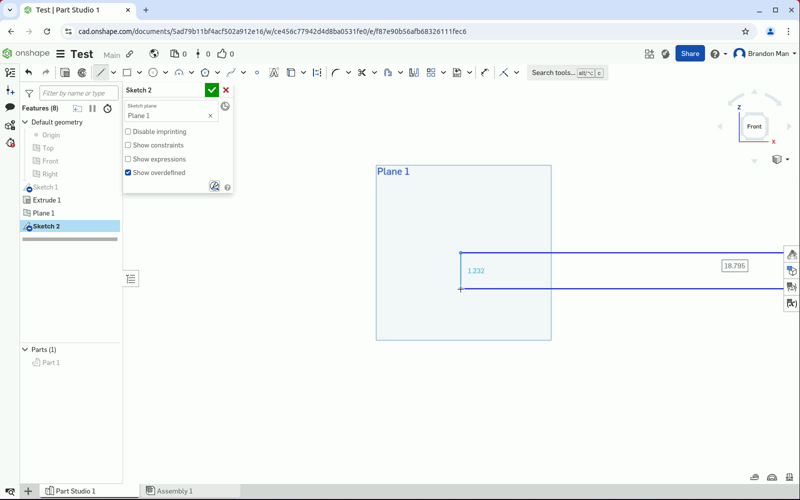
scroll(6)
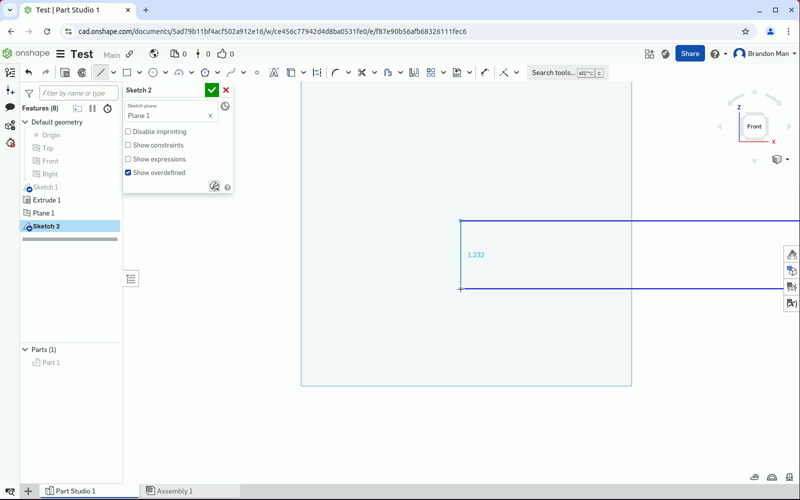
key_up(shift)
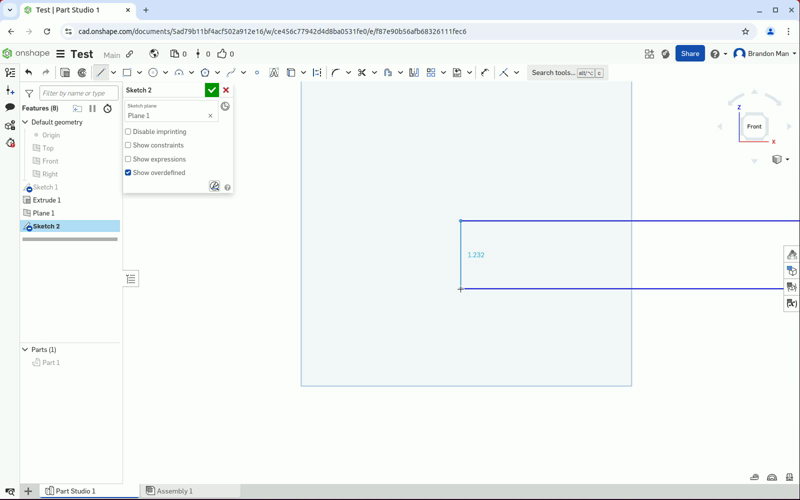
click(460, 288)
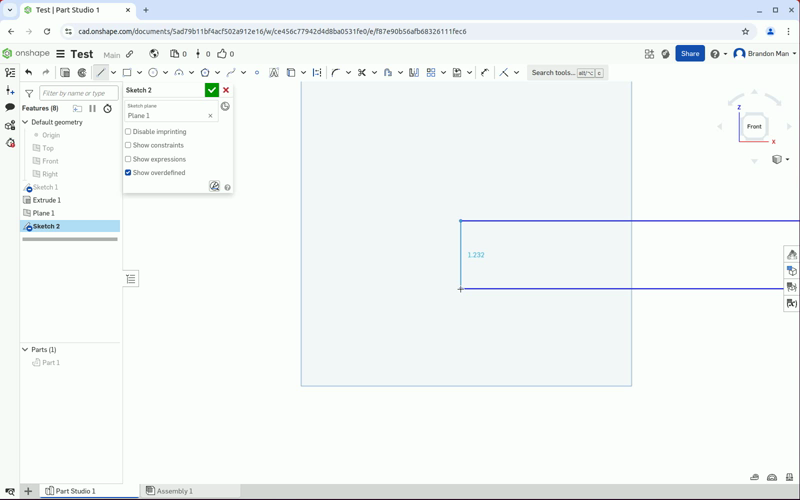
scroll(-6)
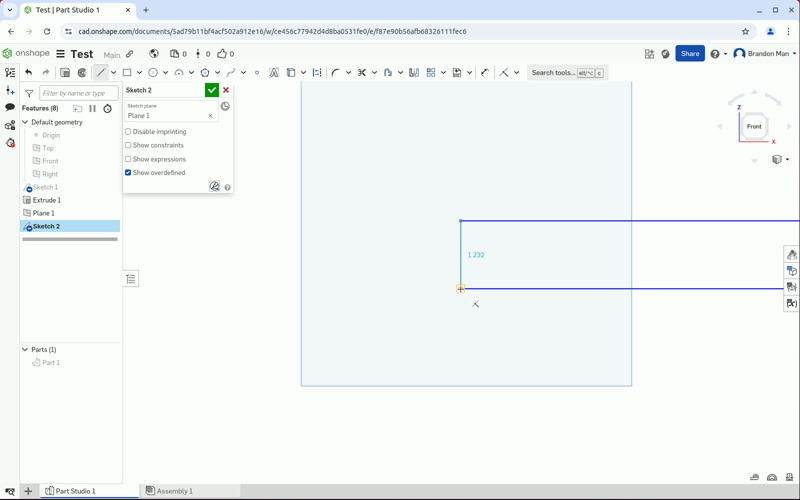
scroll(-6)
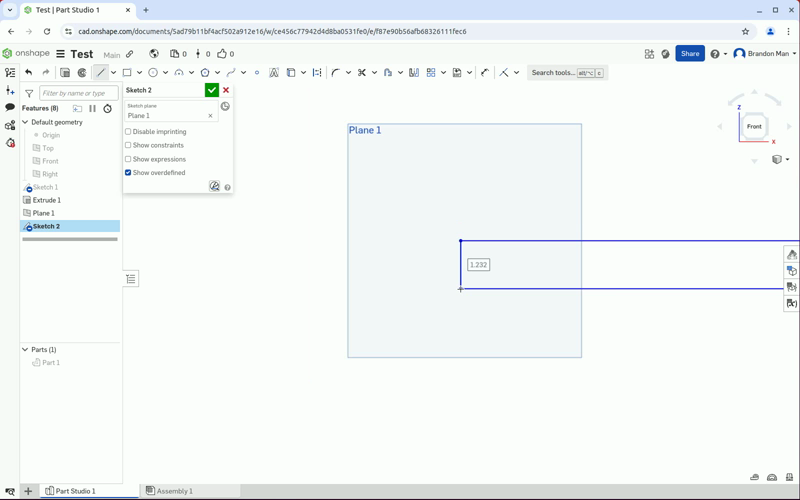
scroll(-6)
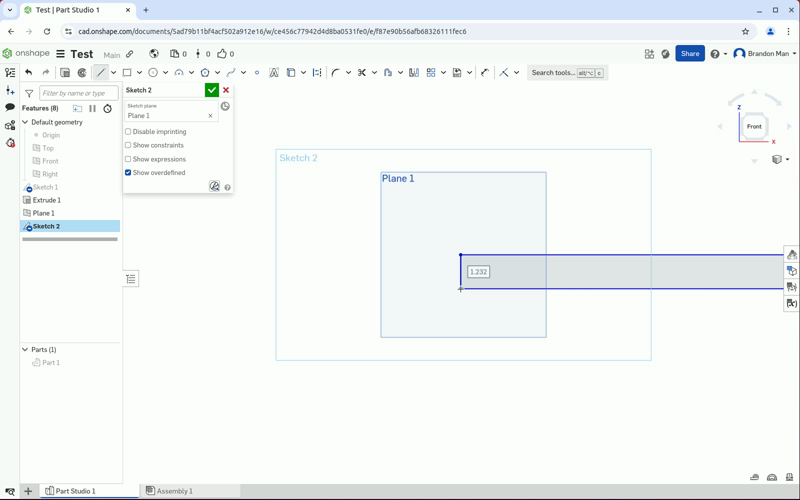
scroll(-6)
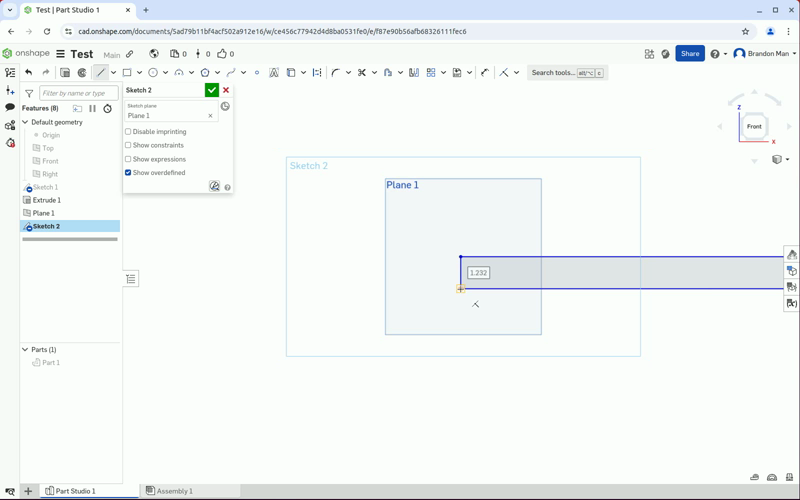
scroll(-6)
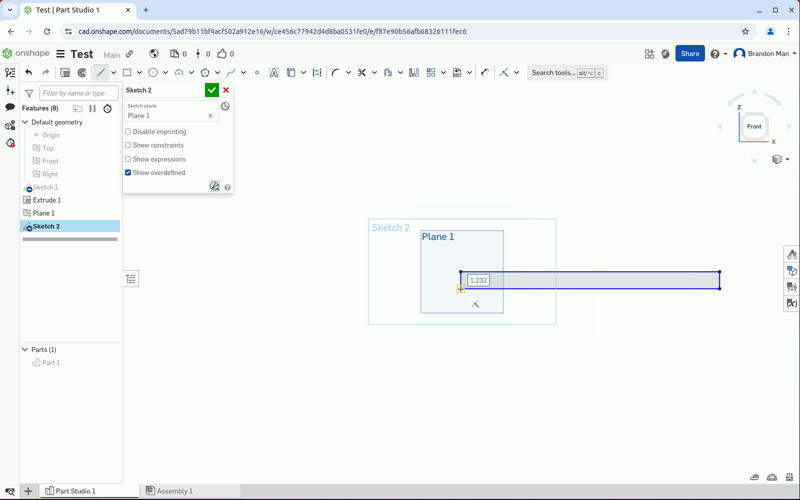
scroll(-6)
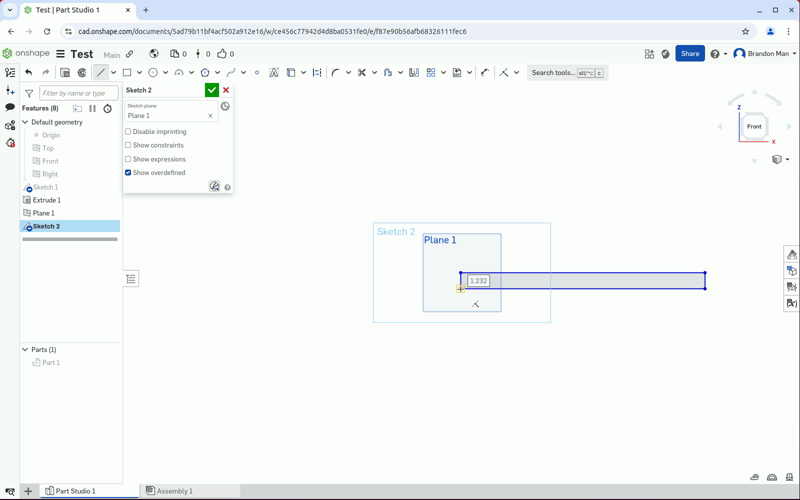
scroll(-6)
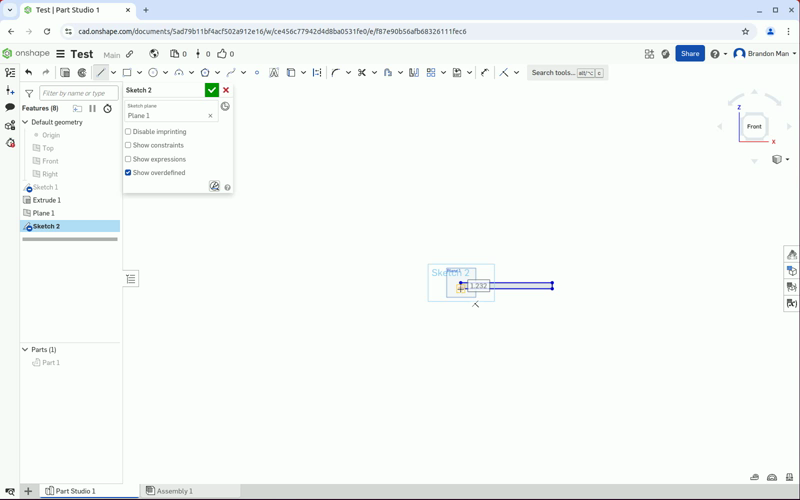
key(esc)
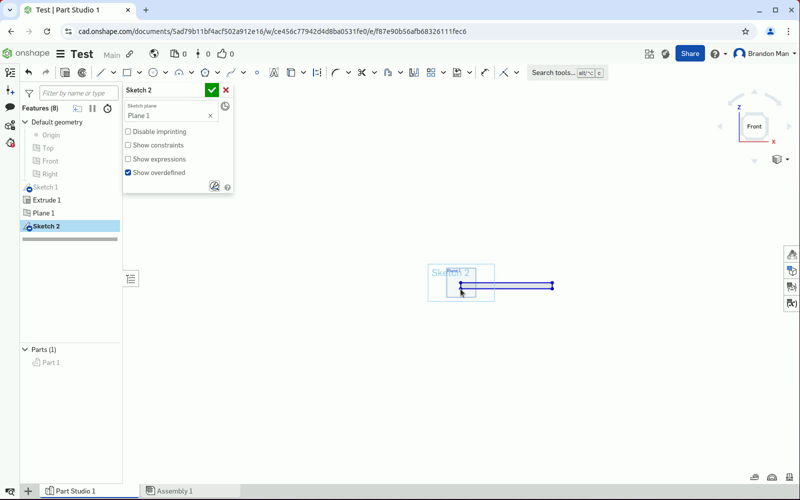
mouse_move(475, 285)
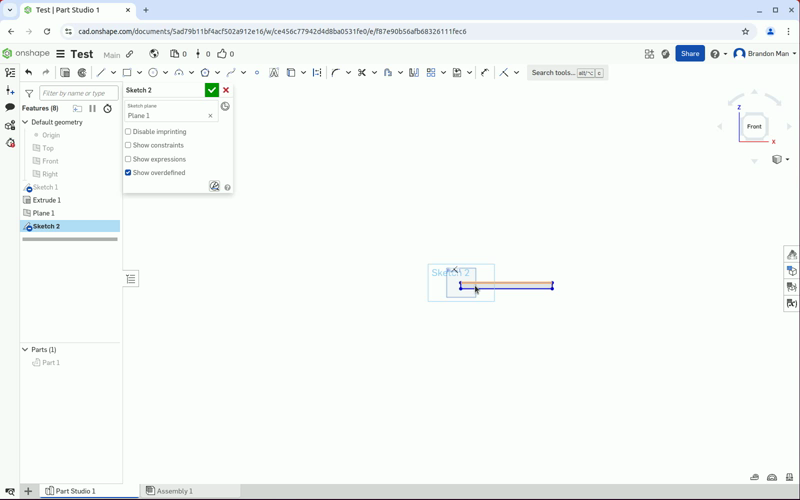
scroll(6)
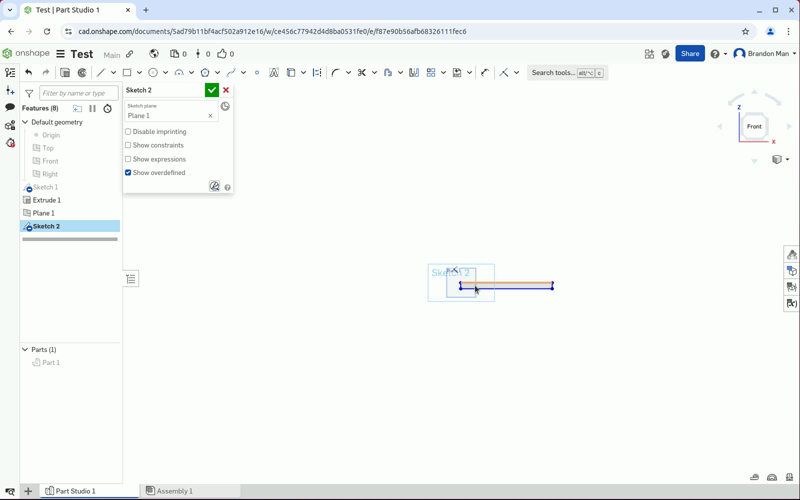
scroll(6)
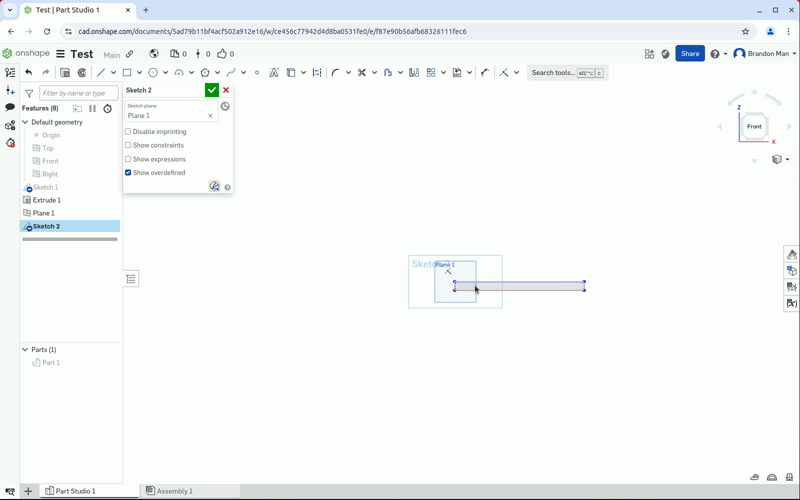
scroll(6)
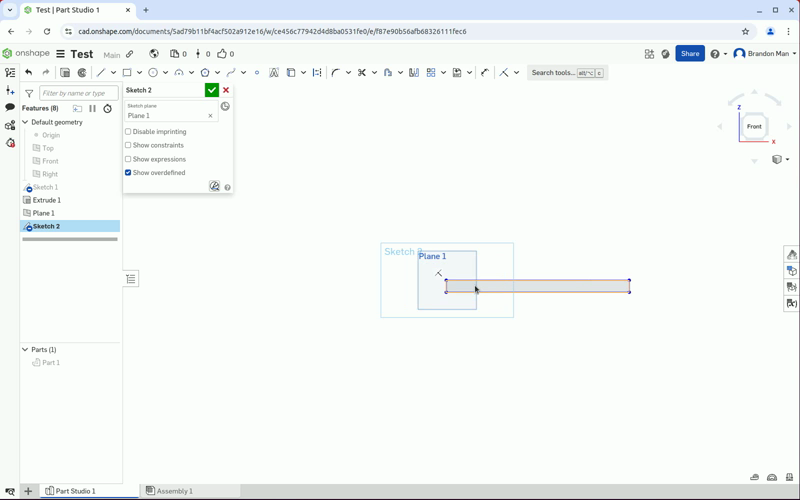
scroll(6)
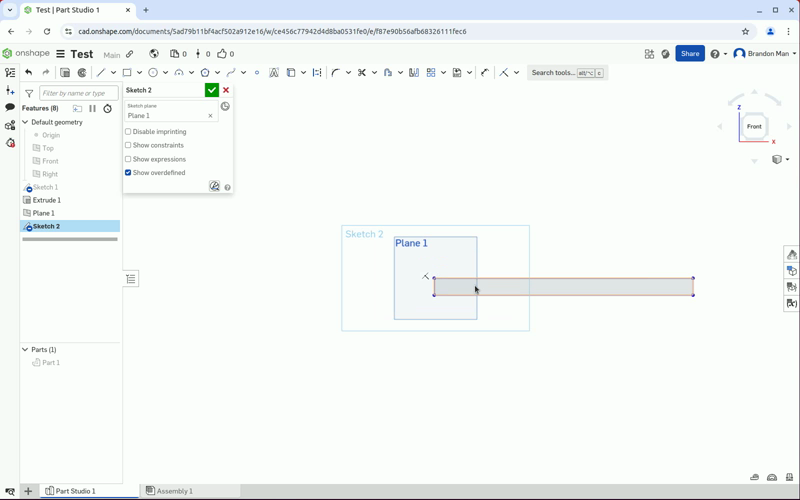
scroll(6)
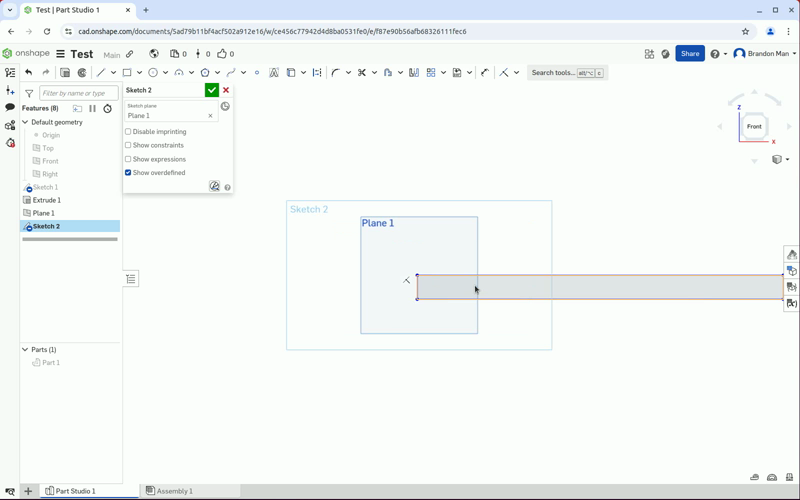
scroll(6)
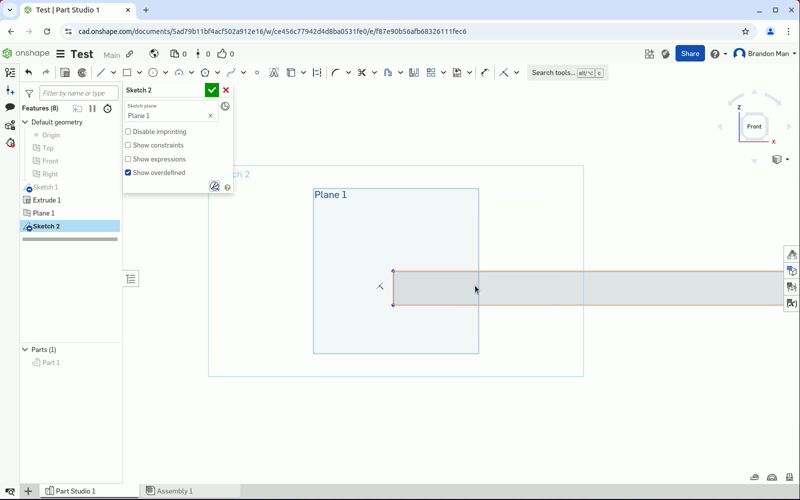
scroll(6)
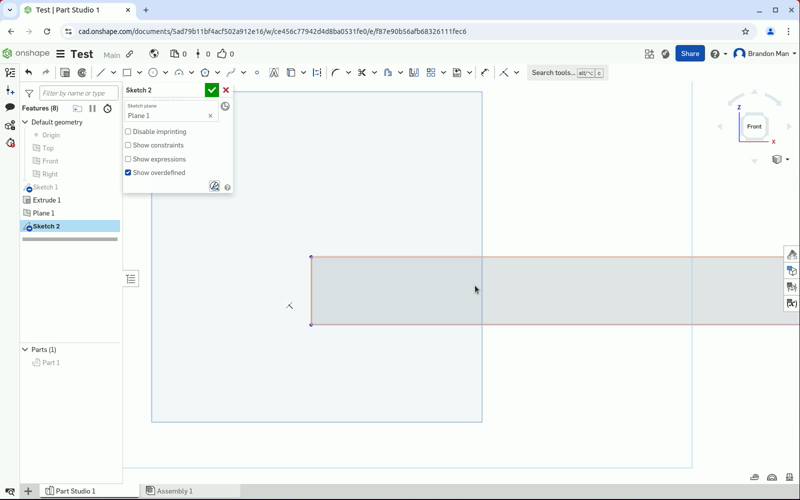
click(475, 285)
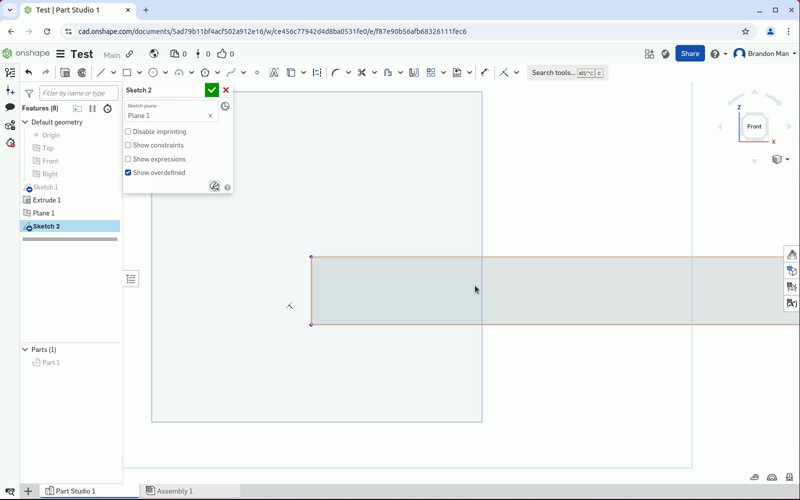
scroll(-6)
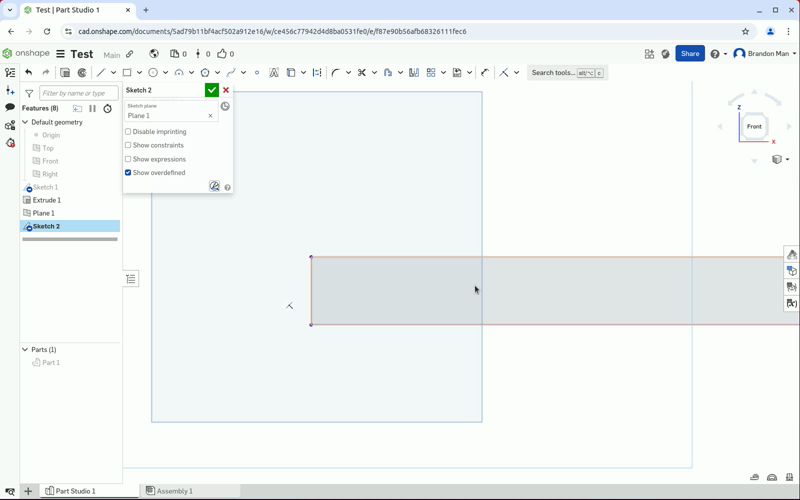
scroll(-6)
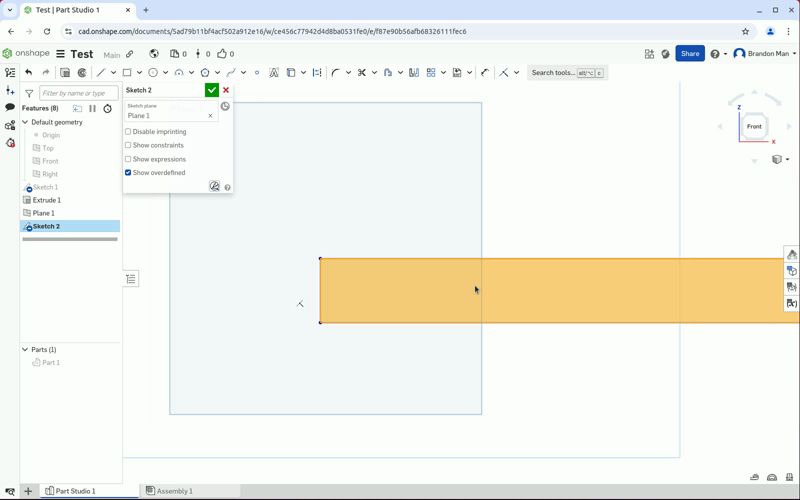
scroll(-6)
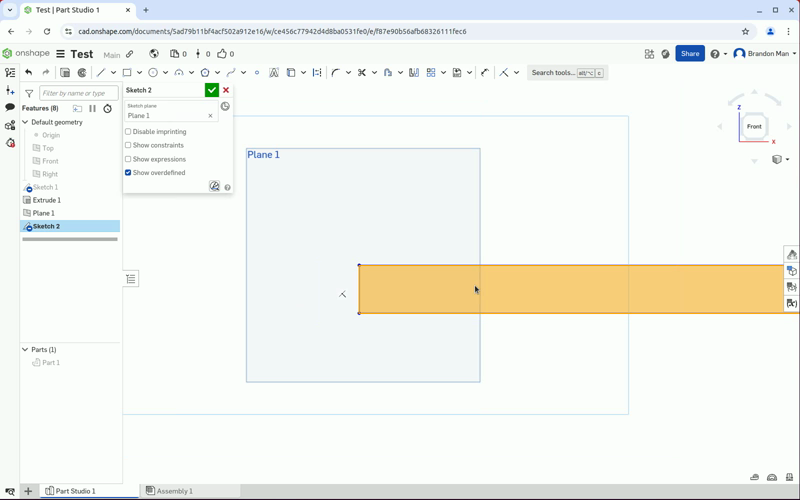
scroll(-6)
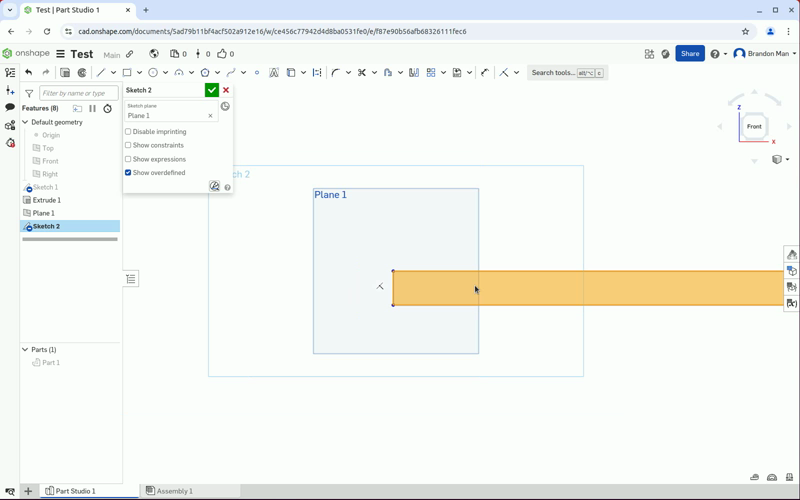
scroll(-6)
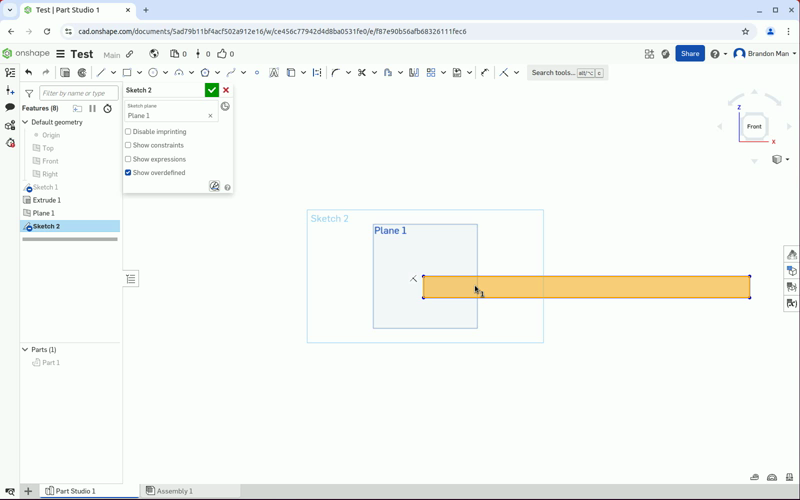
scroll(-6)
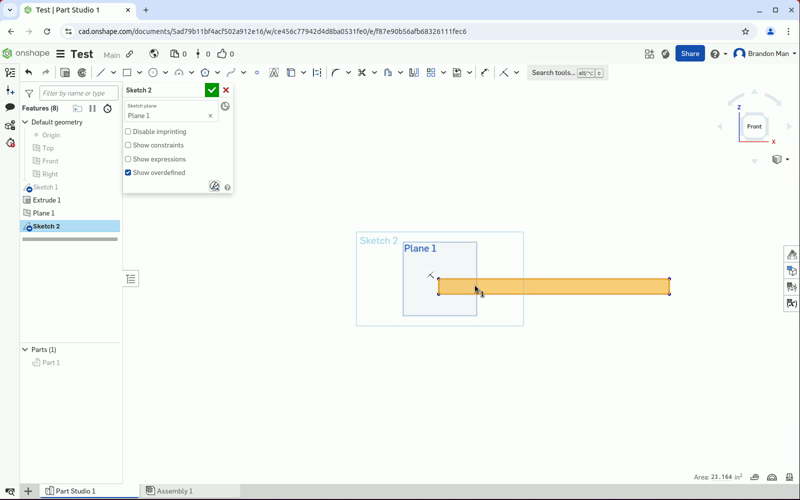
scroll(-6)
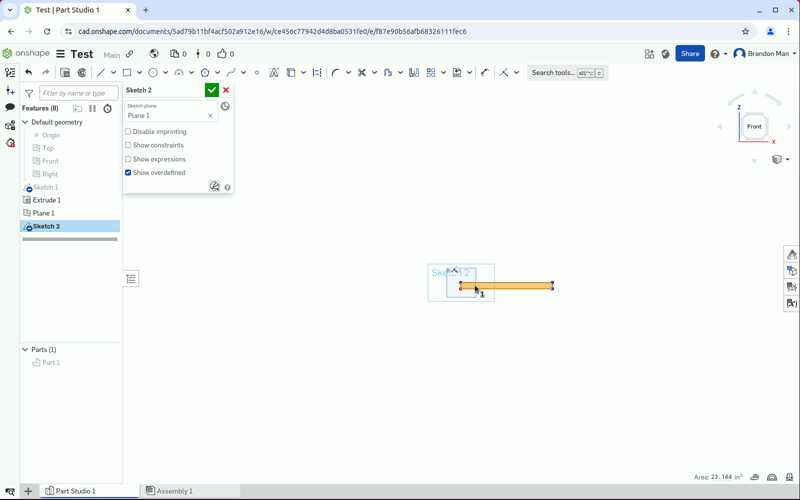
mouse_move(73, 352)
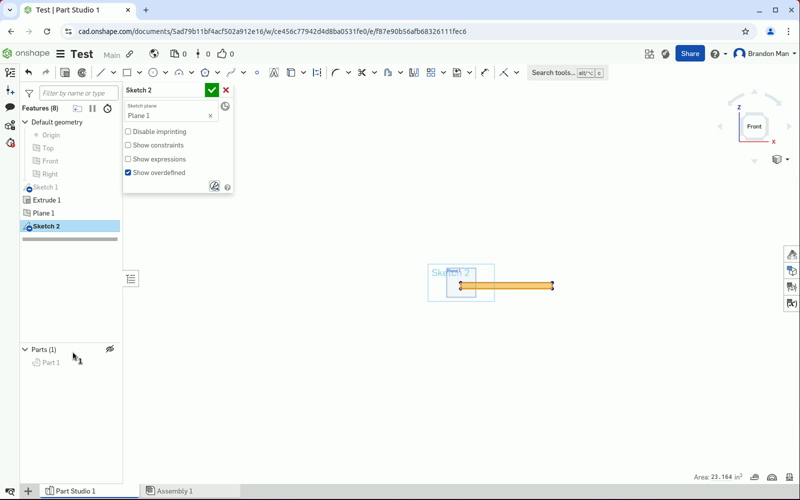
key(shift+y)
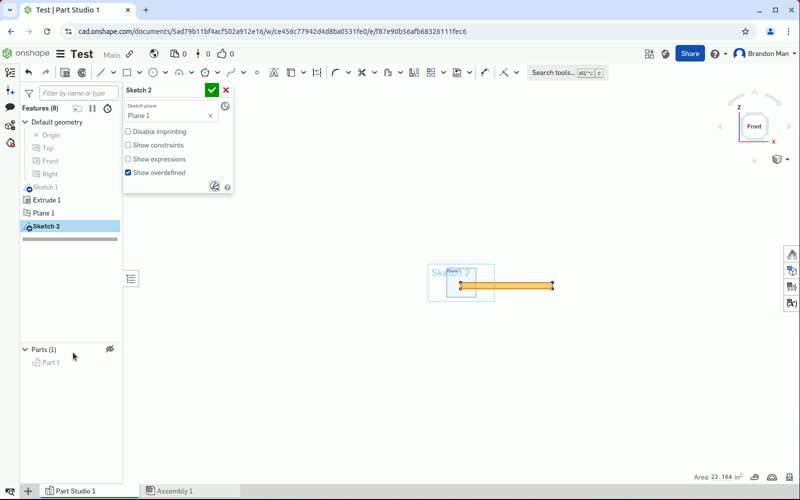
key(shift+e)
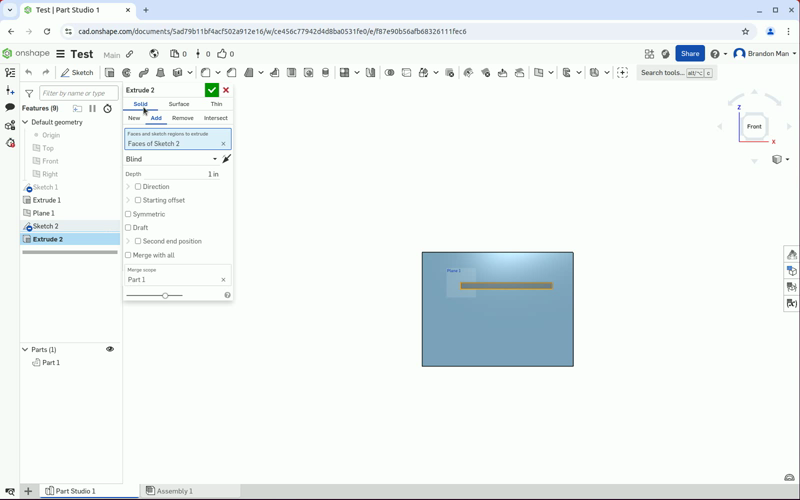
mouse_move(143, 106)
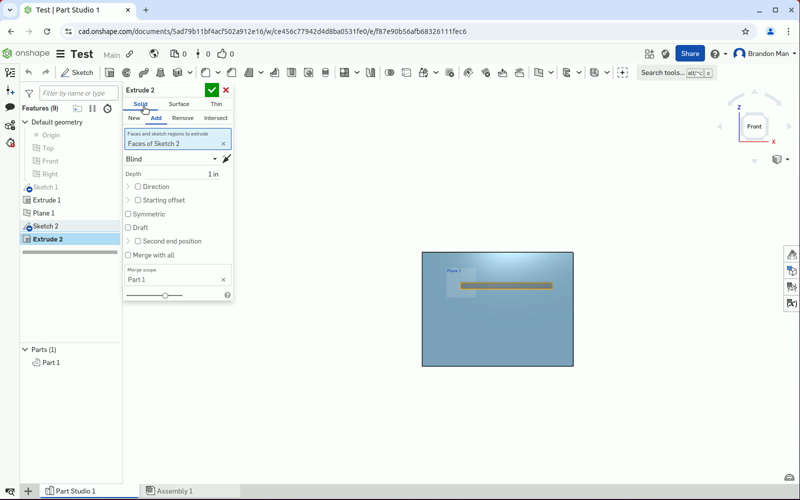
click(143, 106)
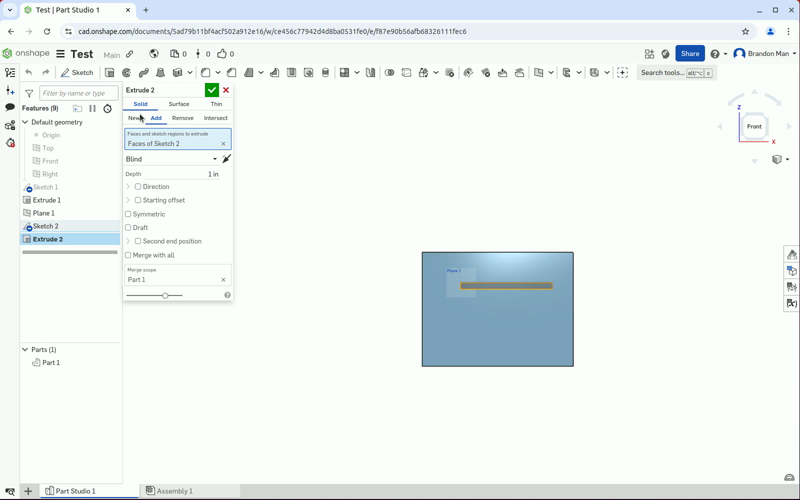
mouse_move(137, 120)
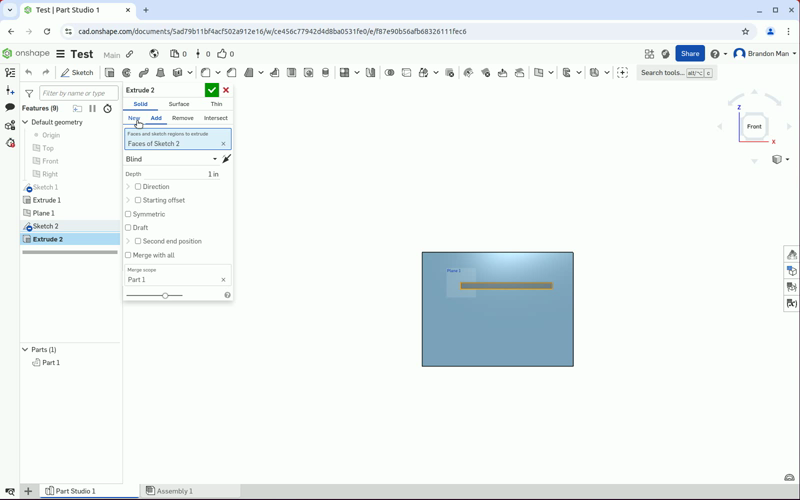
click(137, 120)
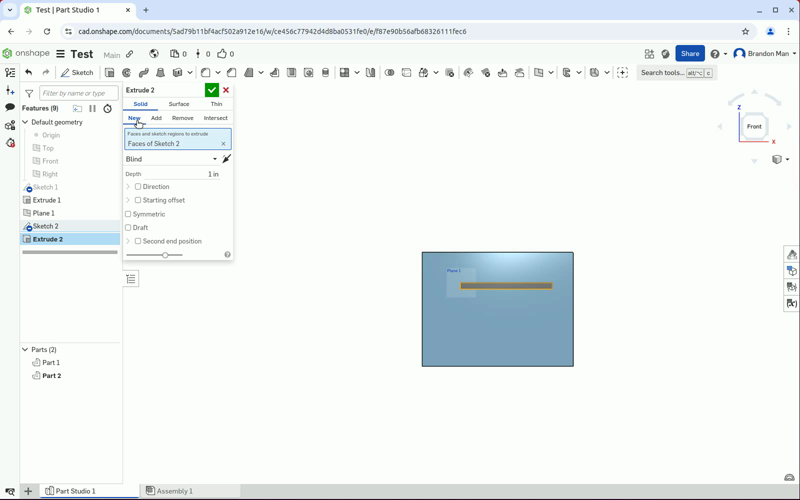
key(tab, 4)
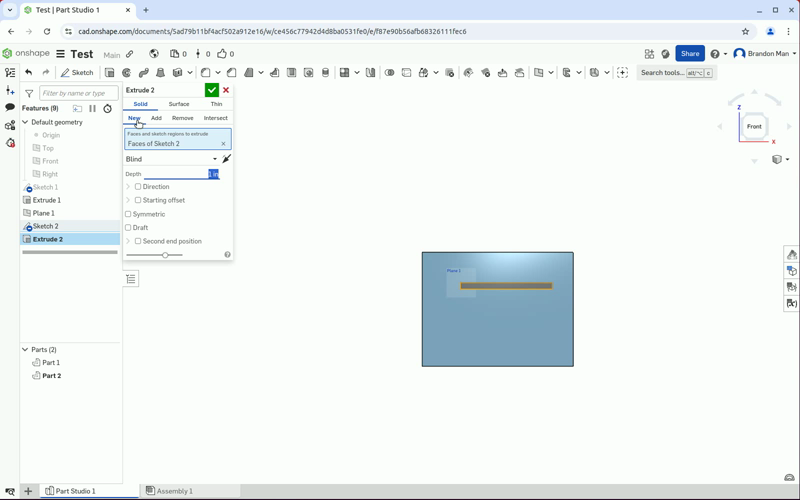
text(-1.685)
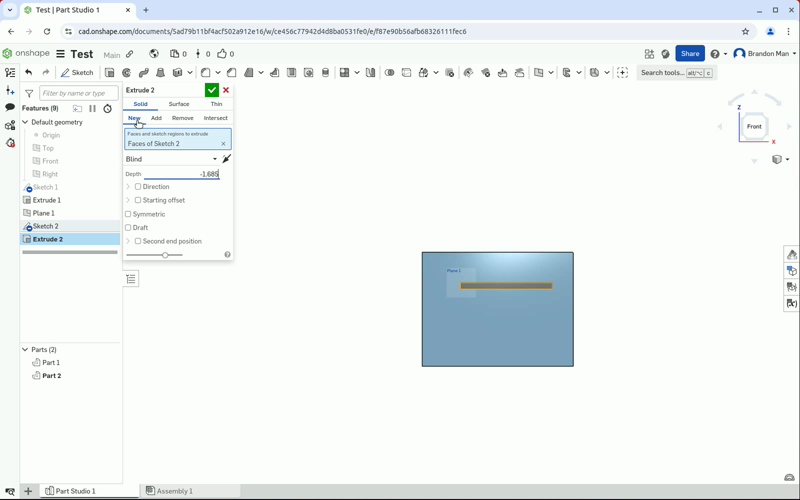
key(enter)
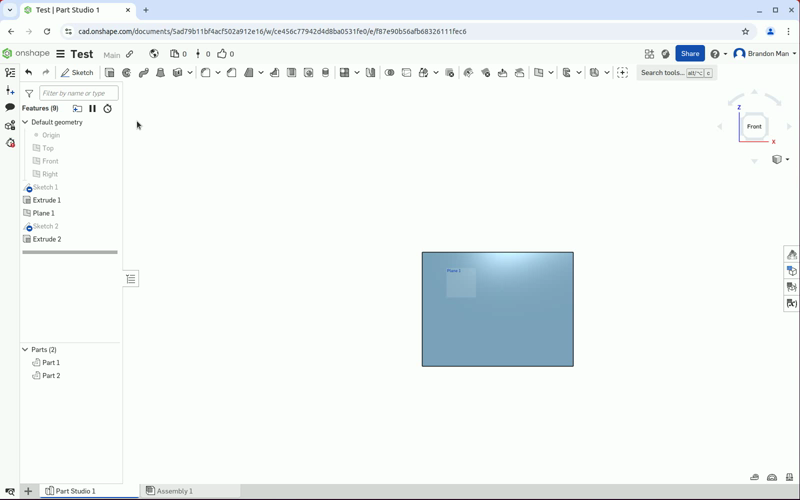
key(shift+h)
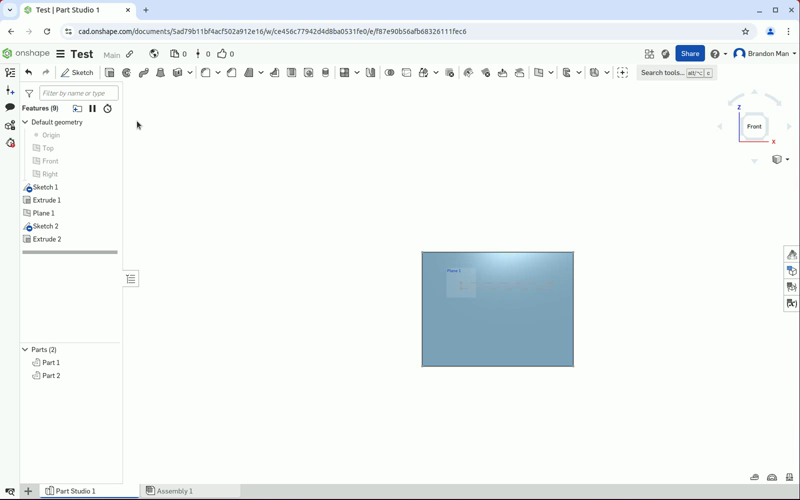
key(shift+h)
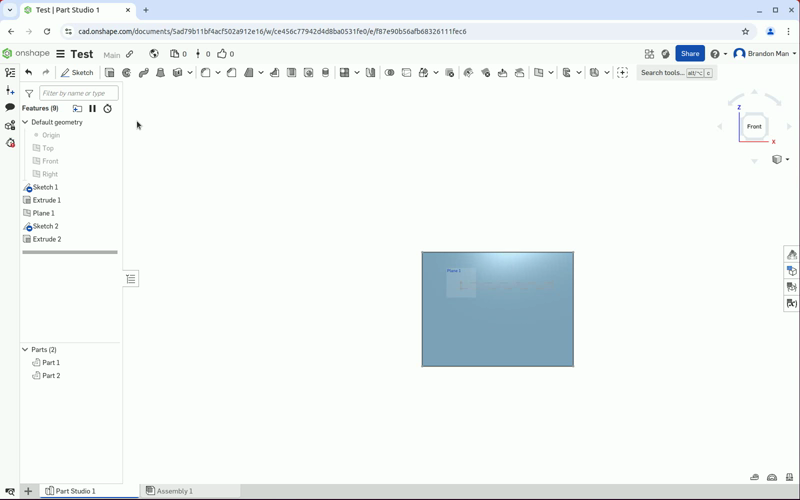
key(shift+7)
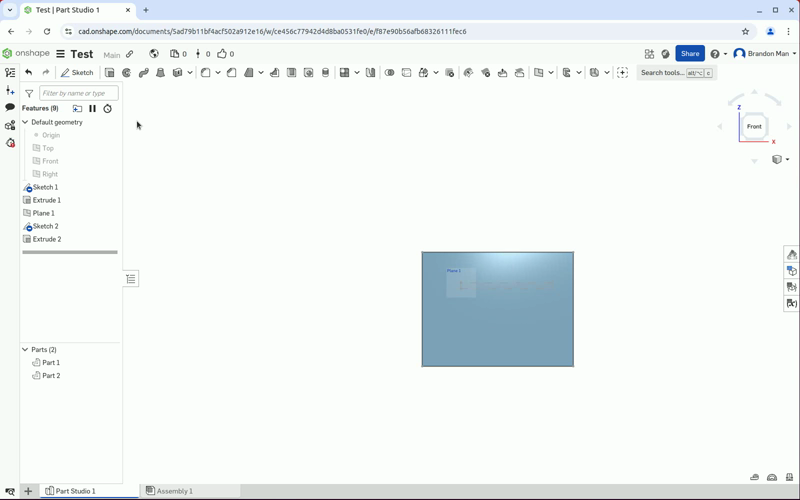
key(left, 2)
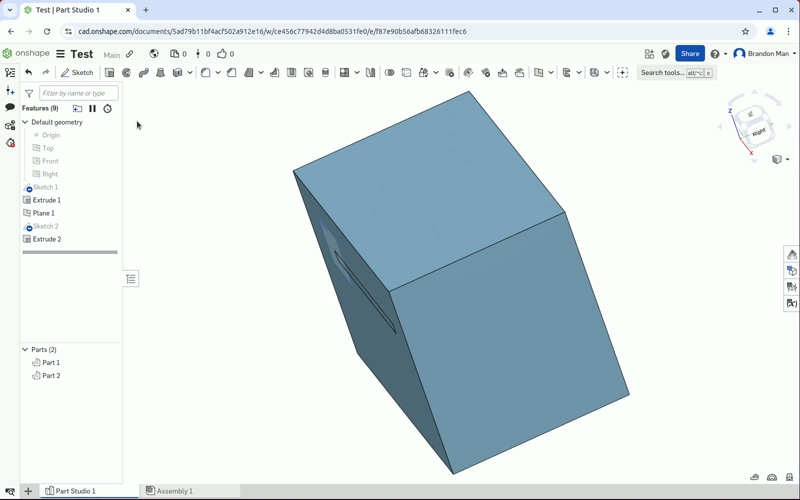
key(down, 2)
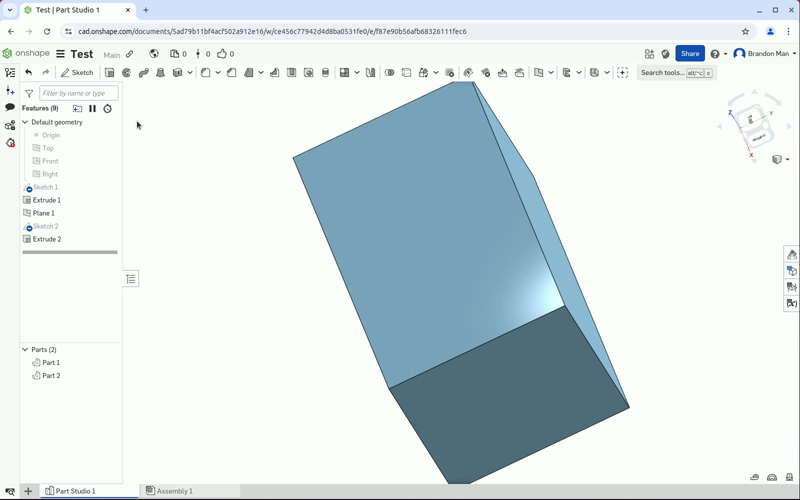
key(up, 2)
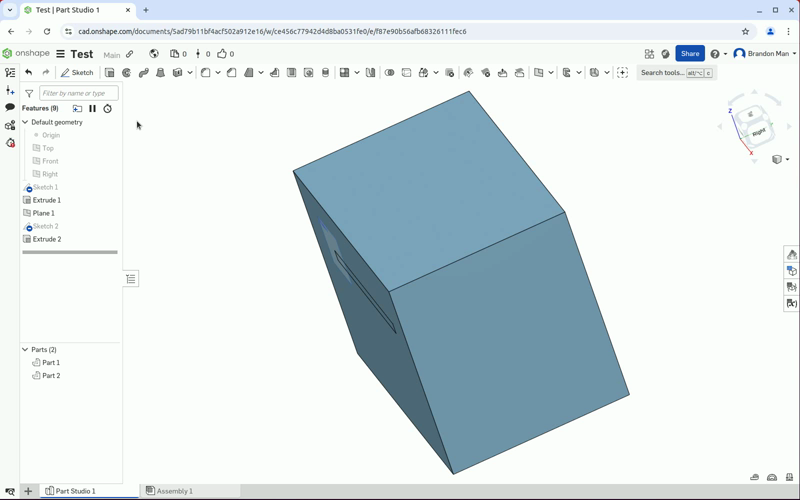
key(right, 2)
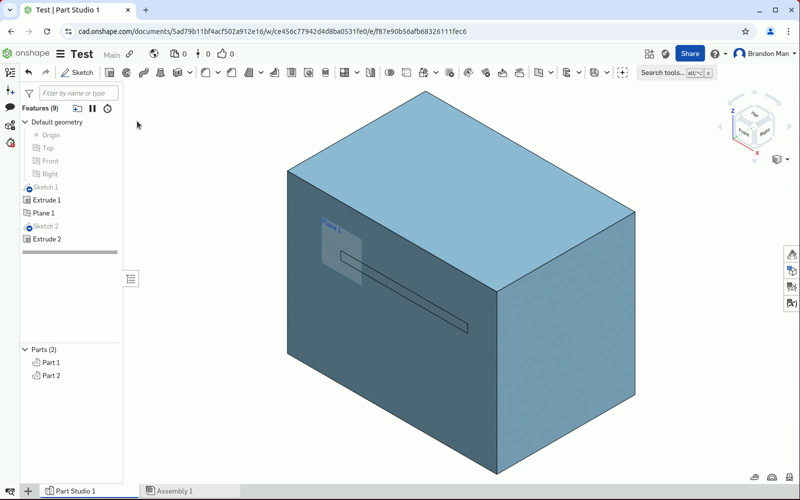
mouse_move(73, 189)
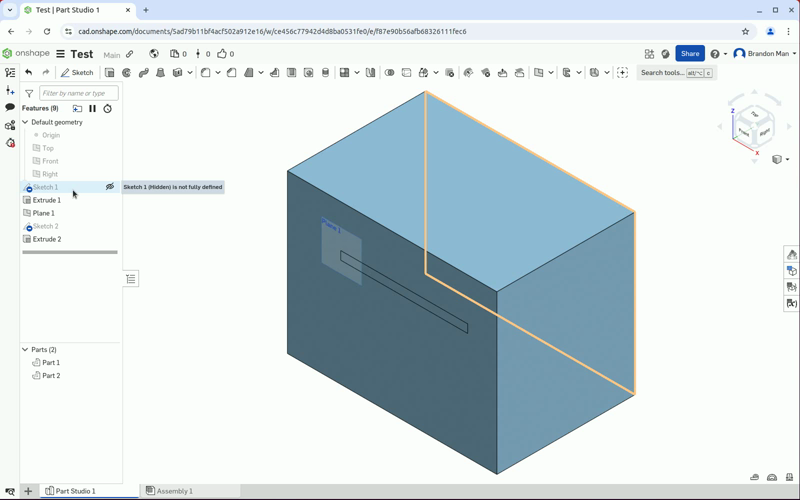
click(73, 189)